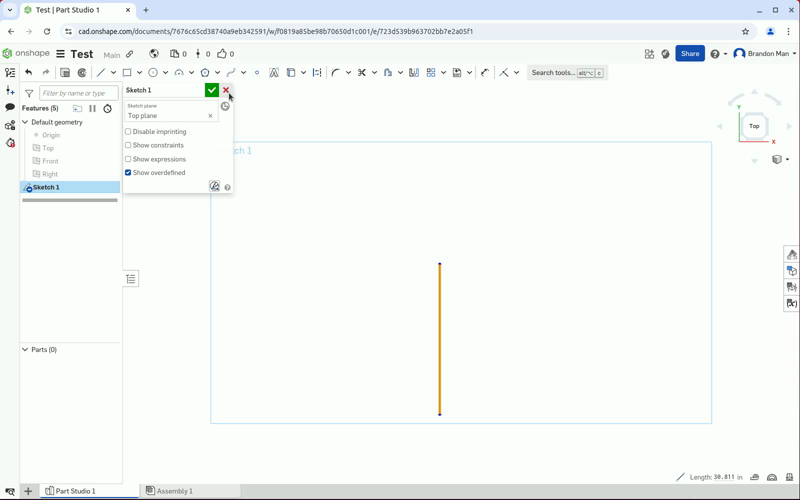
key(shift+h)
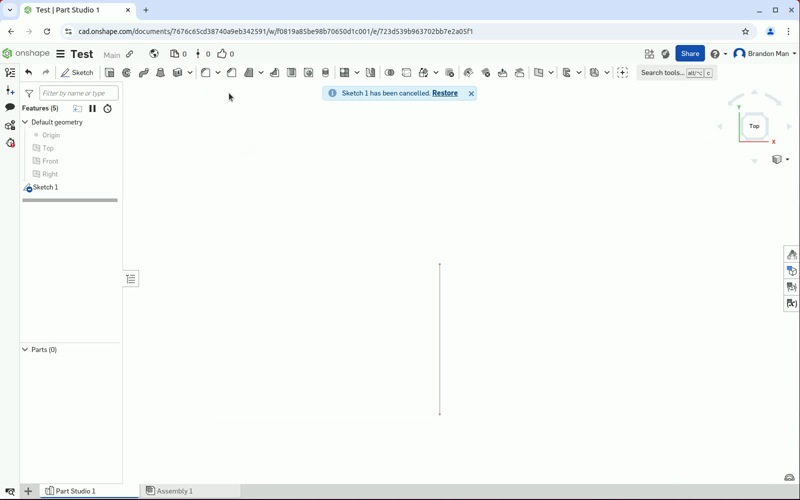
key(shift+s)
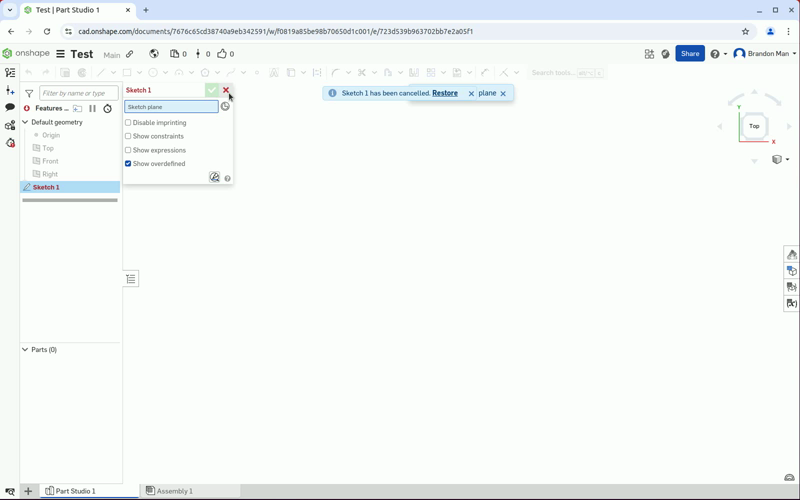
mouse_move(73, 150)
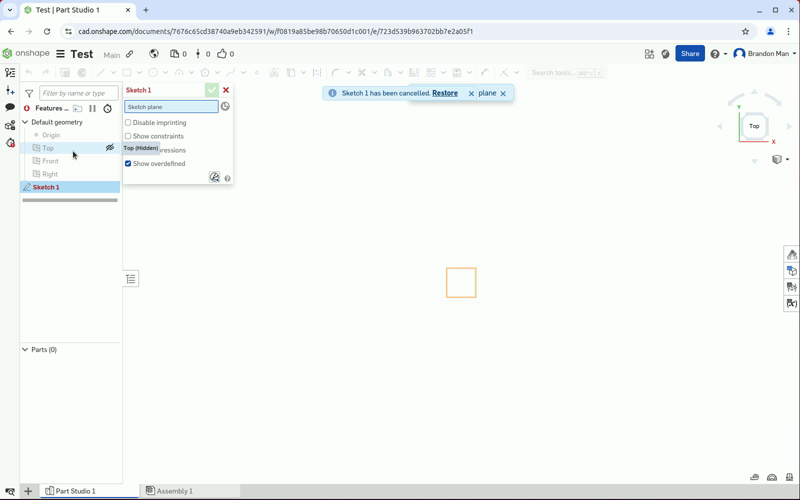
click(73, 150)
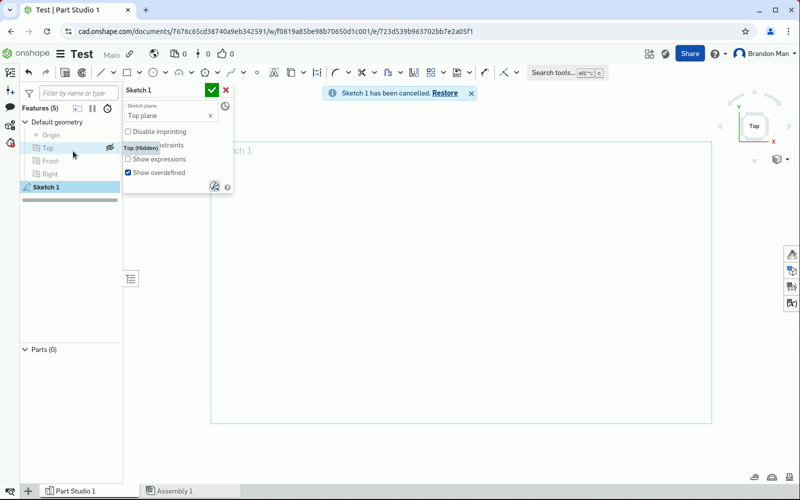
mouse_move(73, 352)
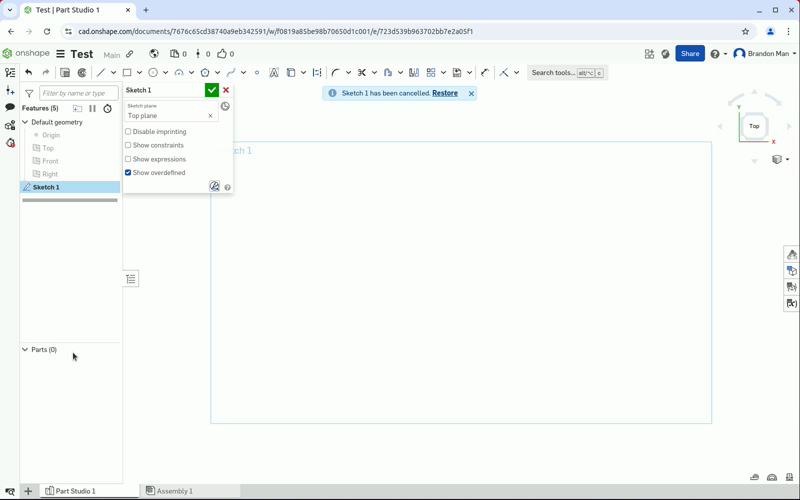
key(y)
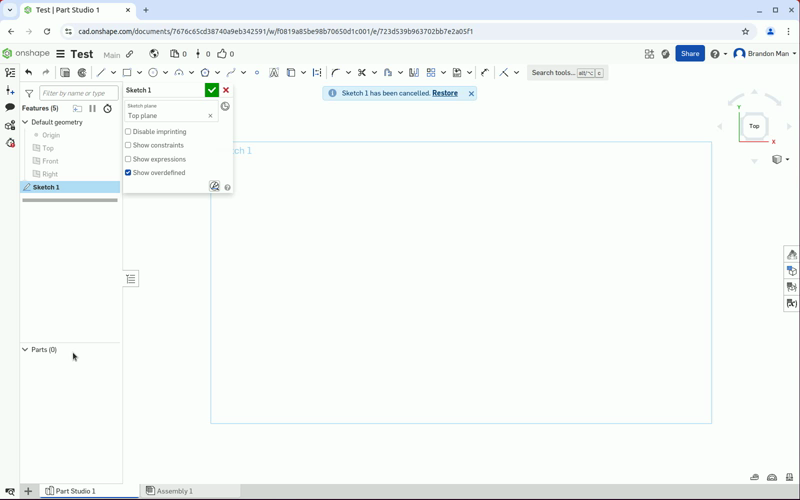
key(c)
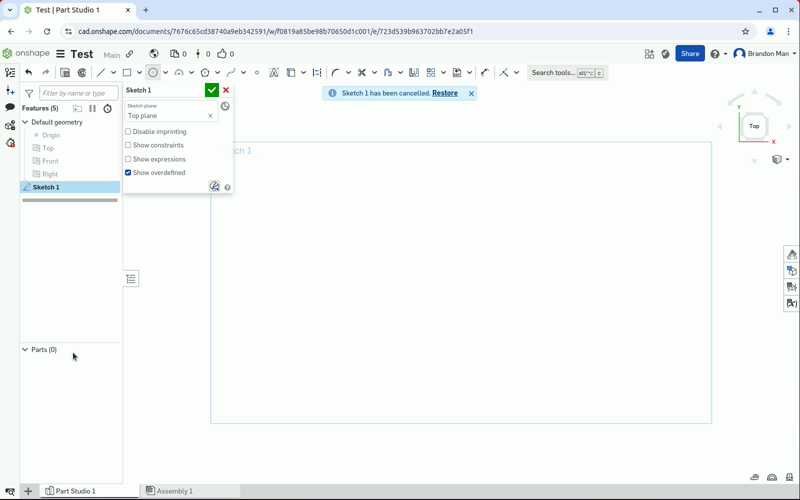
key_down(shift)
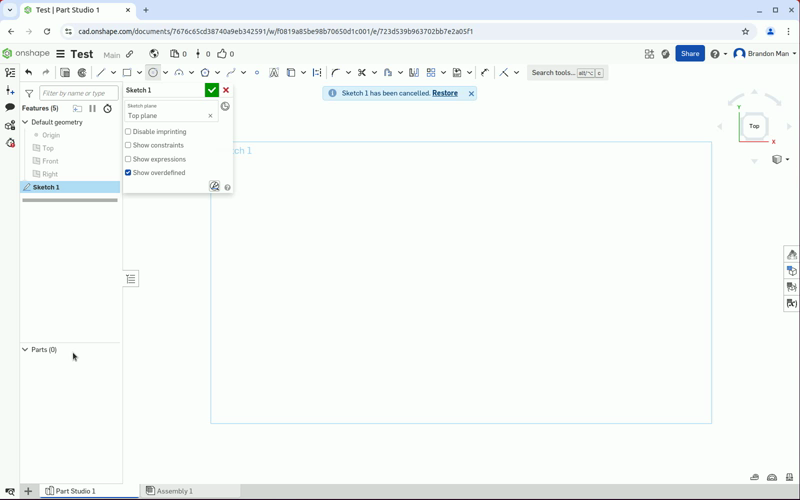
mouse_move(461, 282)
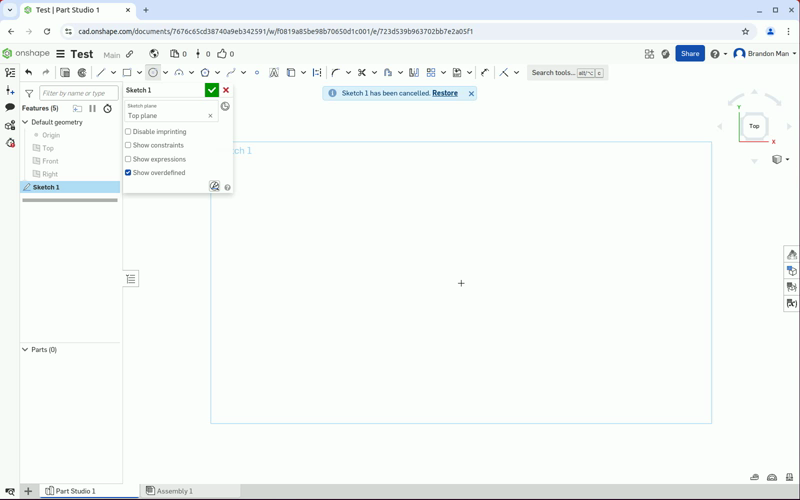
click(461, 282)
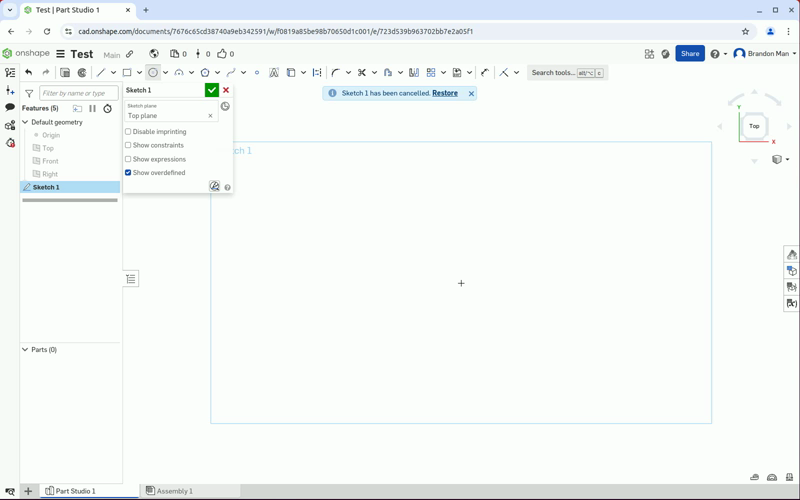
key_up(shift)
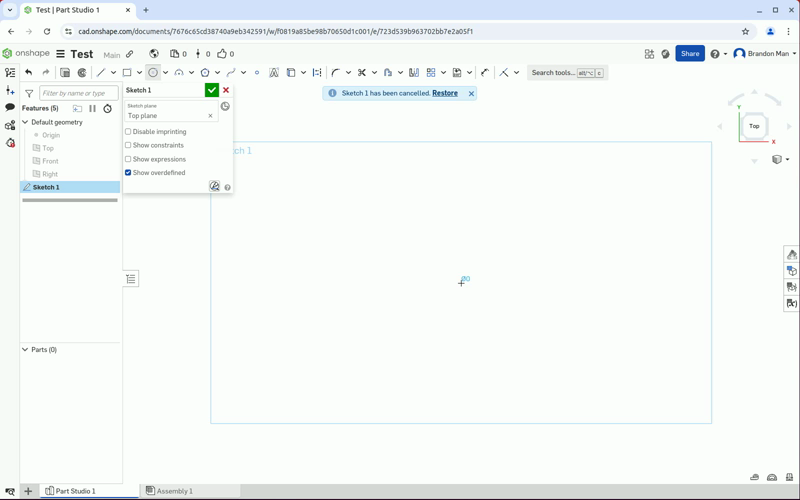
mouse_move(554, 282)
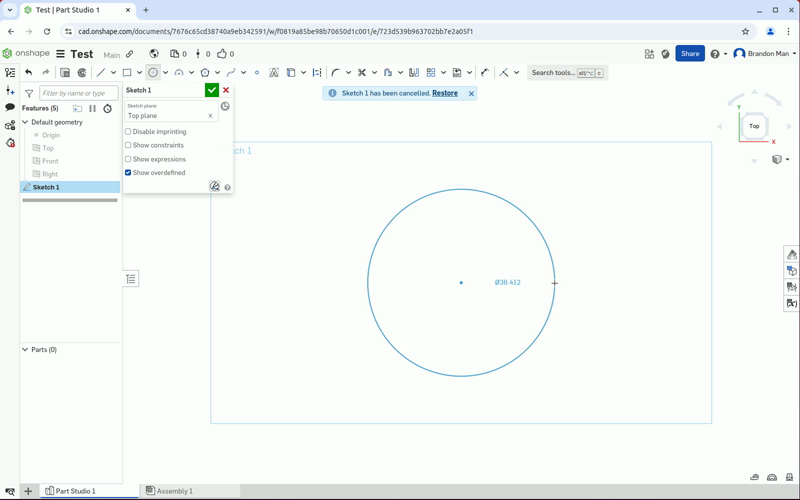
click(554, 282)
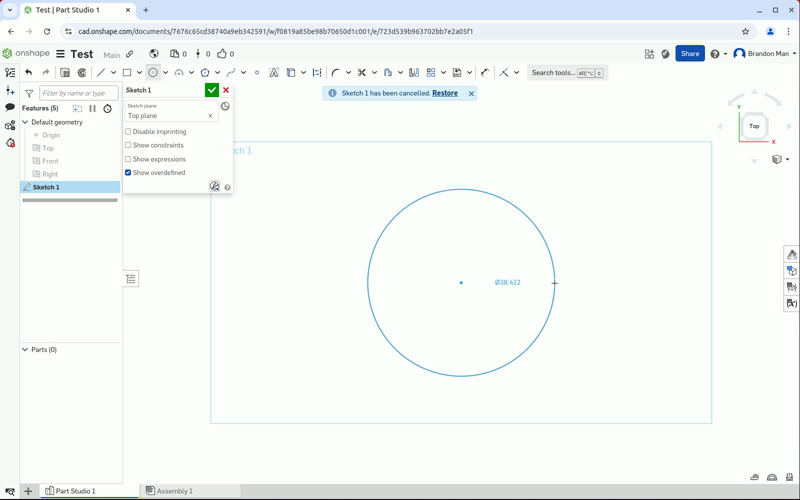
key(esc)
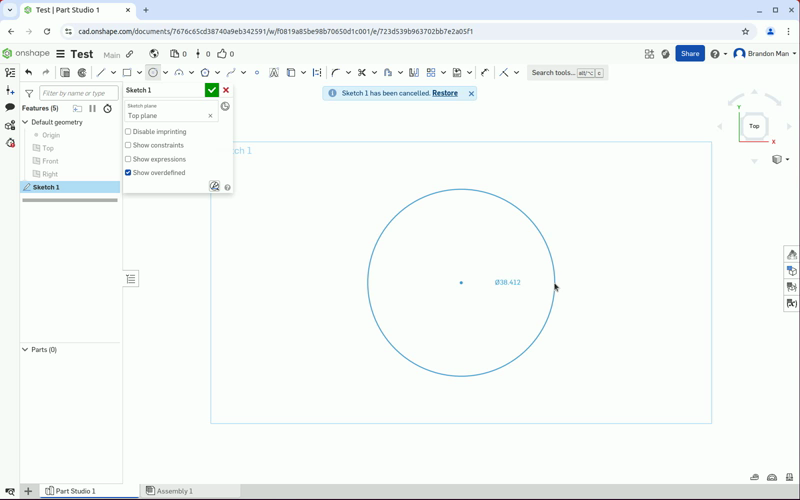
mouse_move(504, 263)
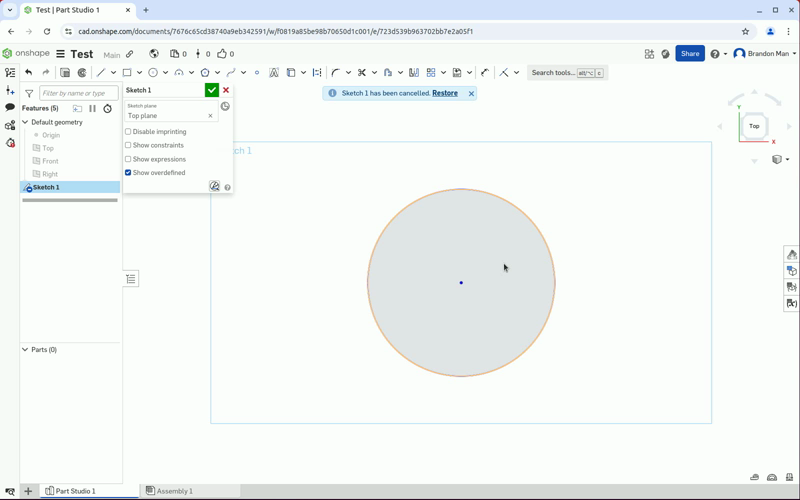
click(504, 263)
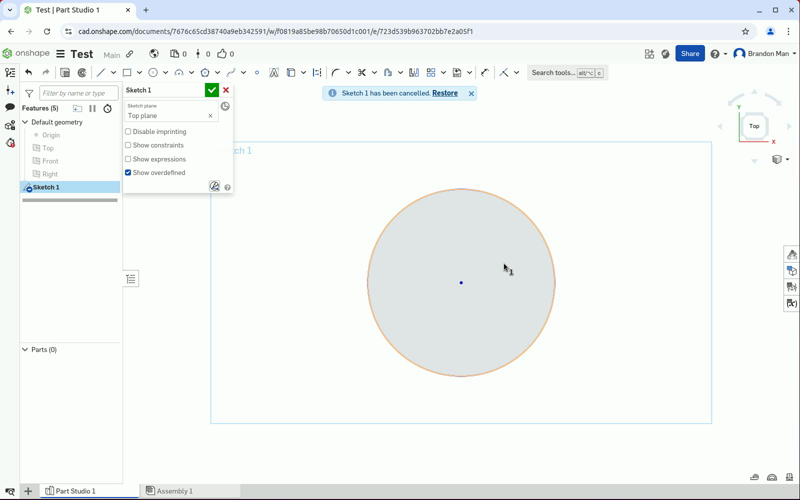
mouse_move(73, 352)
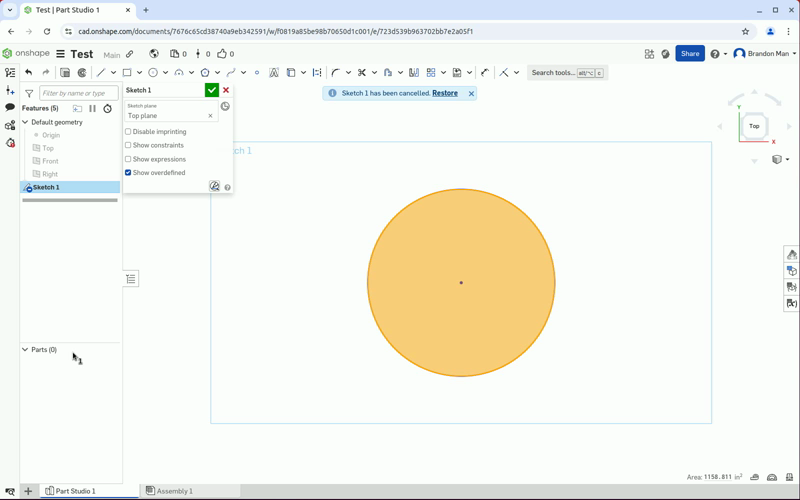
key(shift+y)
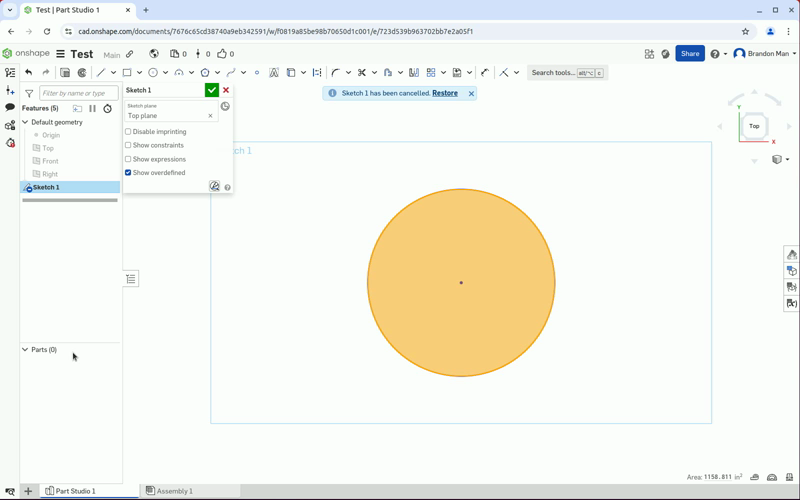
key(shift+e)
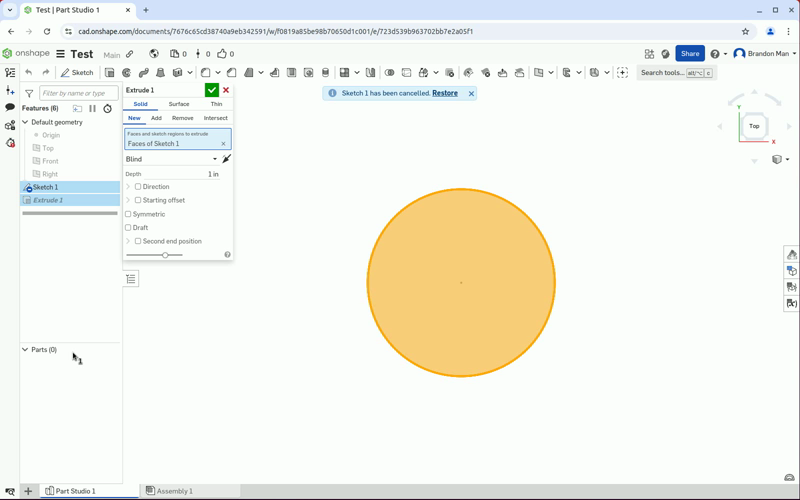
mouse_move(143, 106)
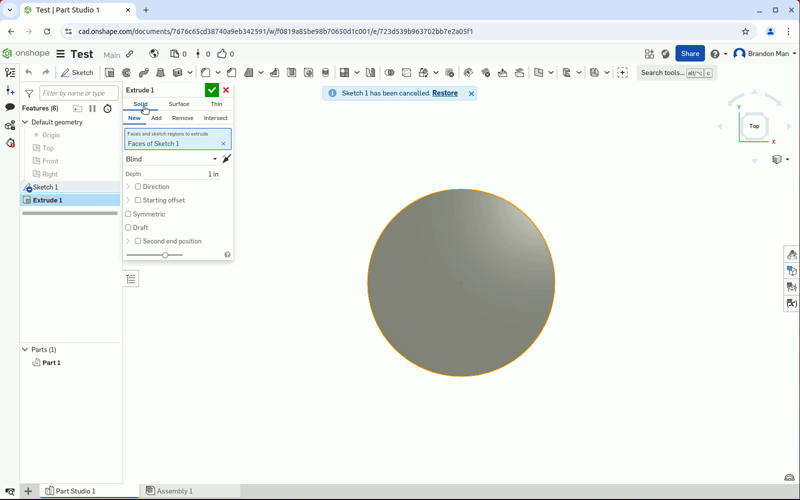
click(143, 106)
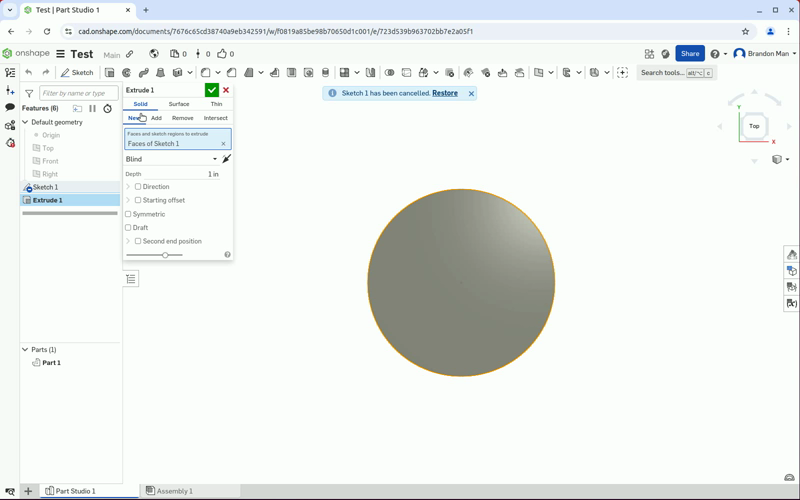
mouse_move(137, 120)
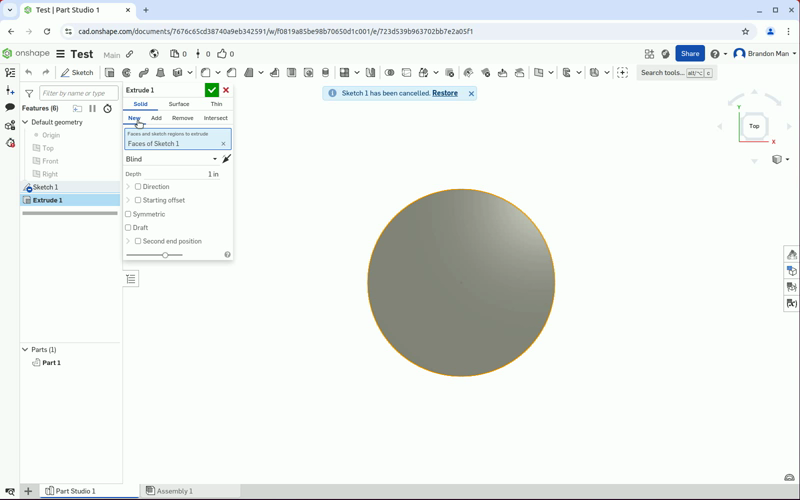
click(137, 120)
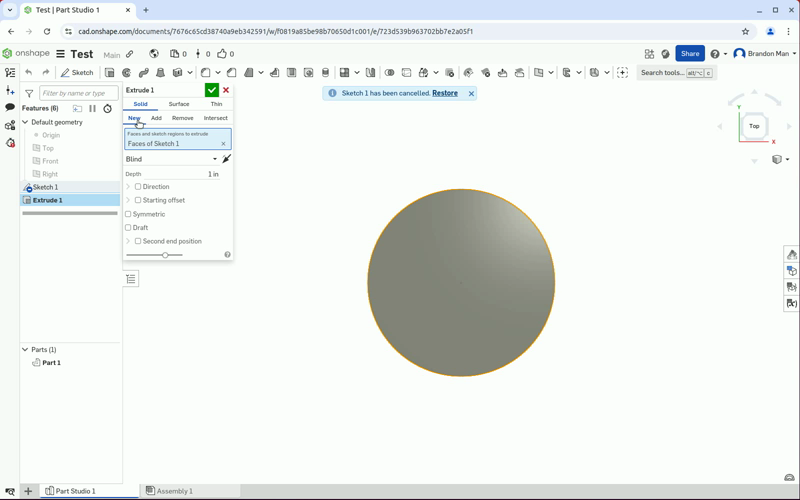
key(tab, 4)
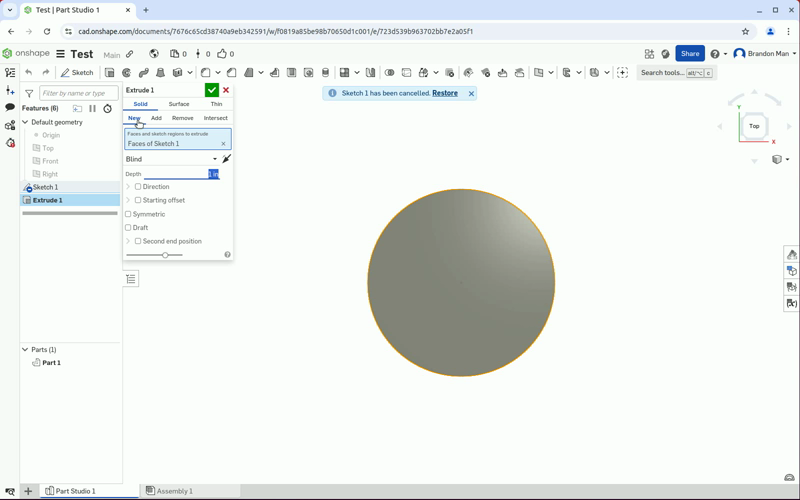
text(2.166)
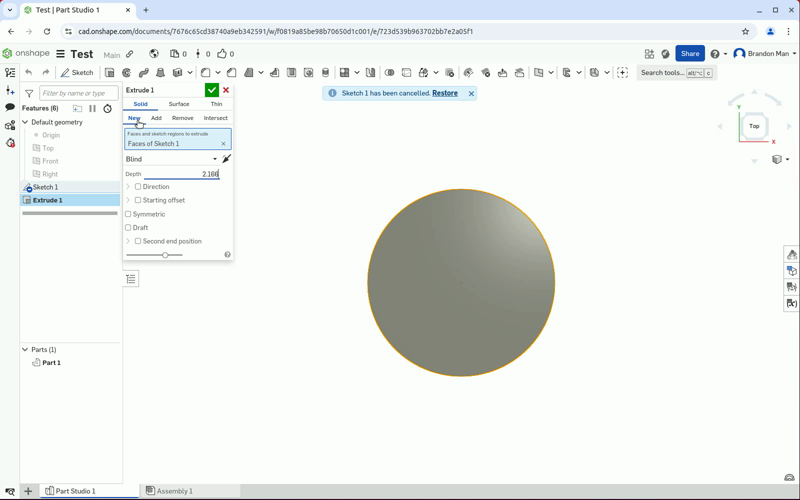
key(enter)
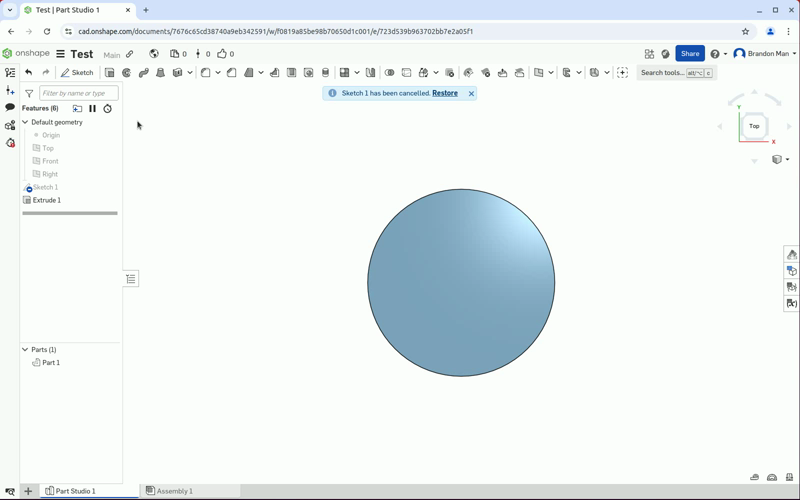
key(shift+h)
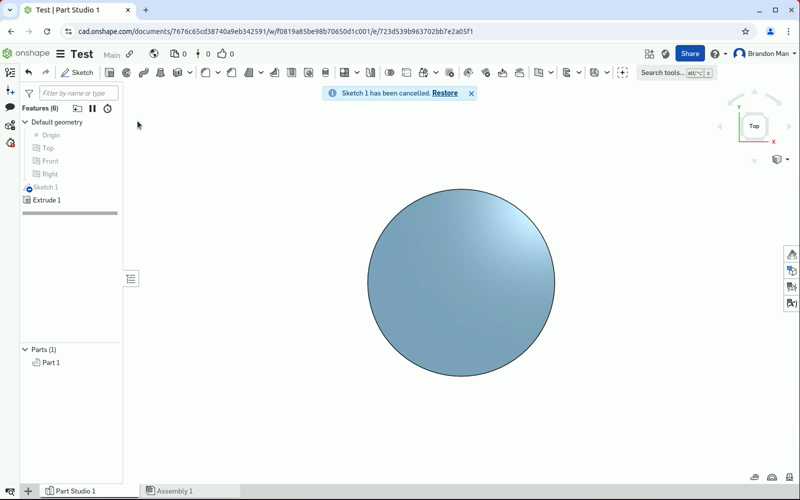
key(shift+h)
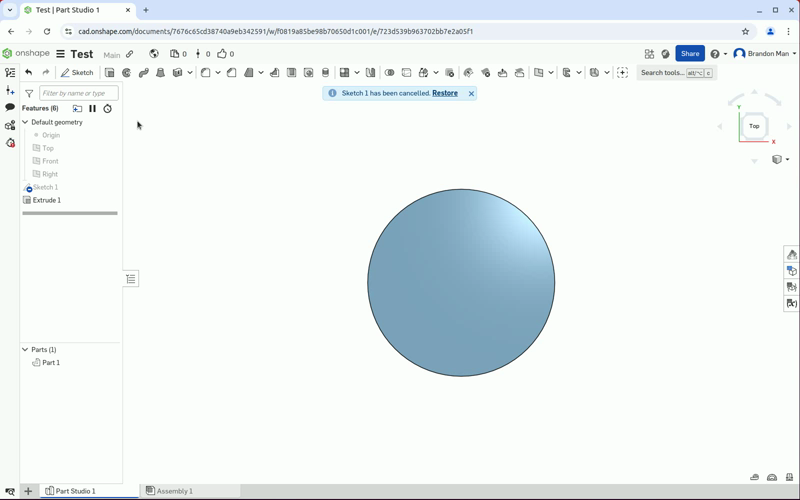
mouse_move(73, 189)
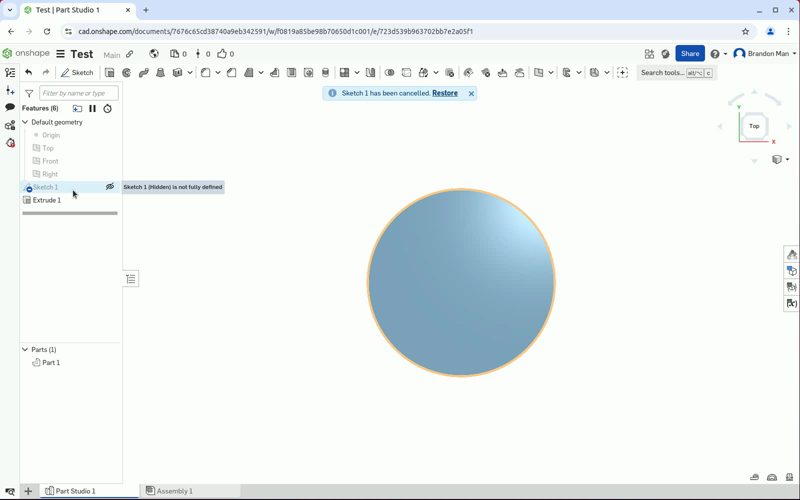
click(73, 189)
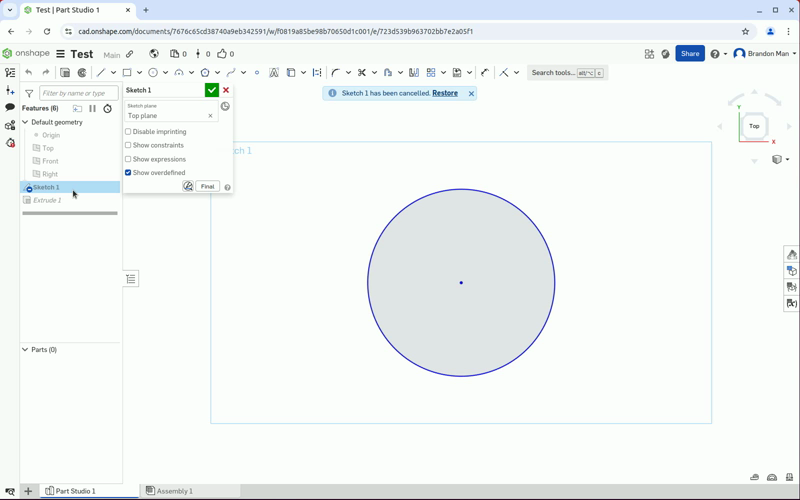
mouse_move(229, 92)
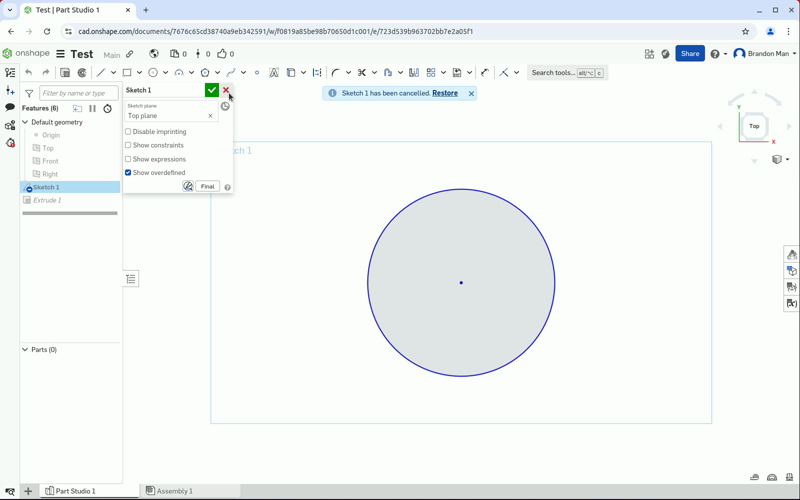
click(229, 92)
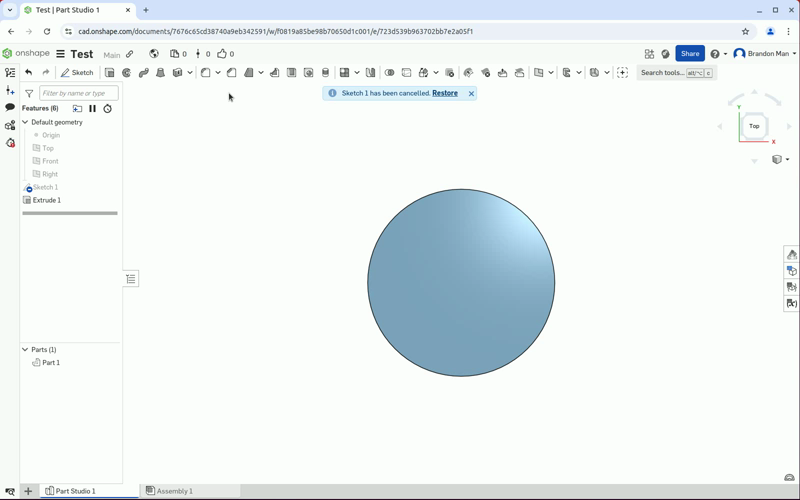
mouse_move(541, 75)
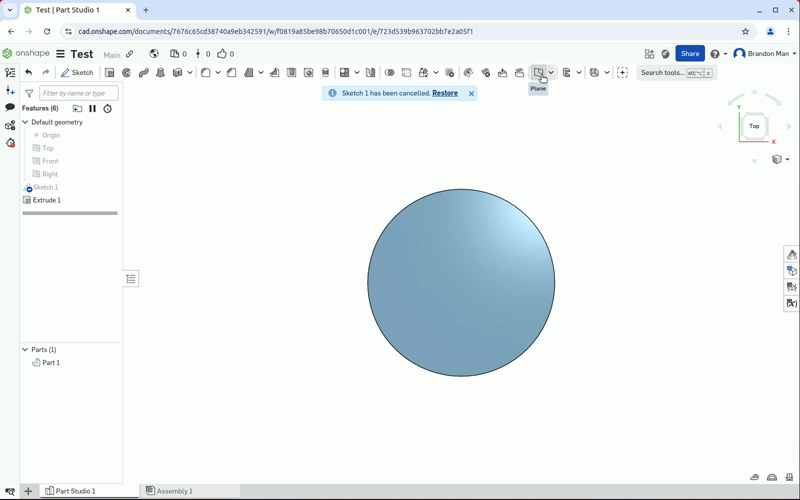
click(541, 75)
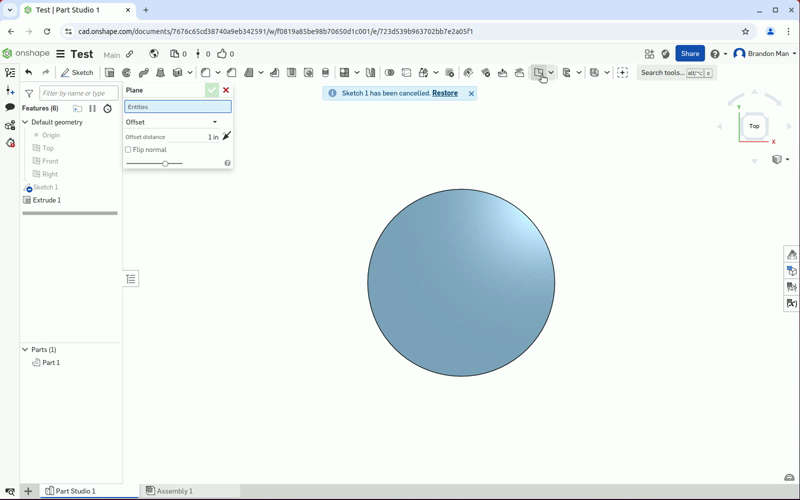
mouse_move(73, 150)
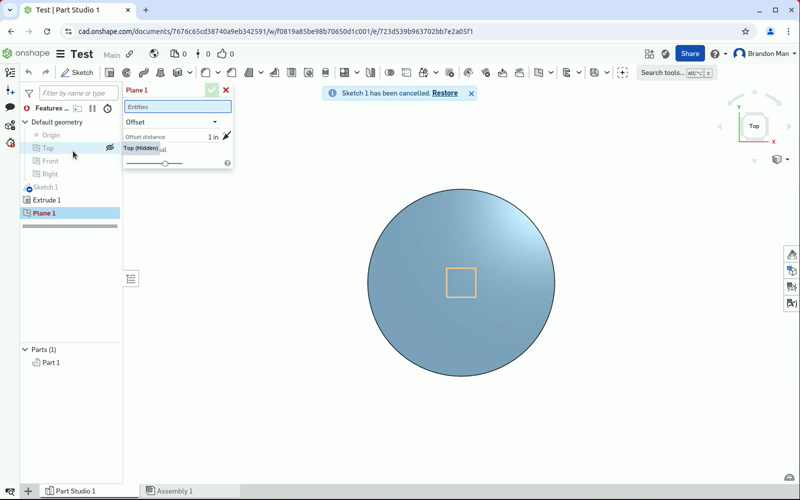
click(73, 150)
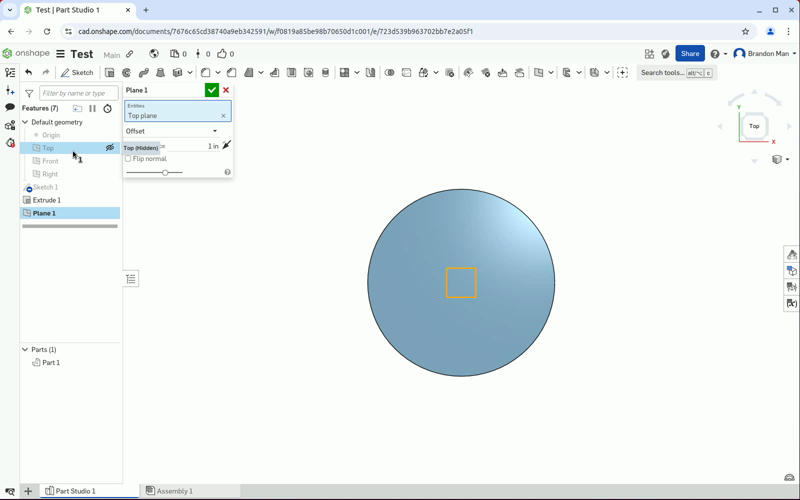
key(tab, 2)
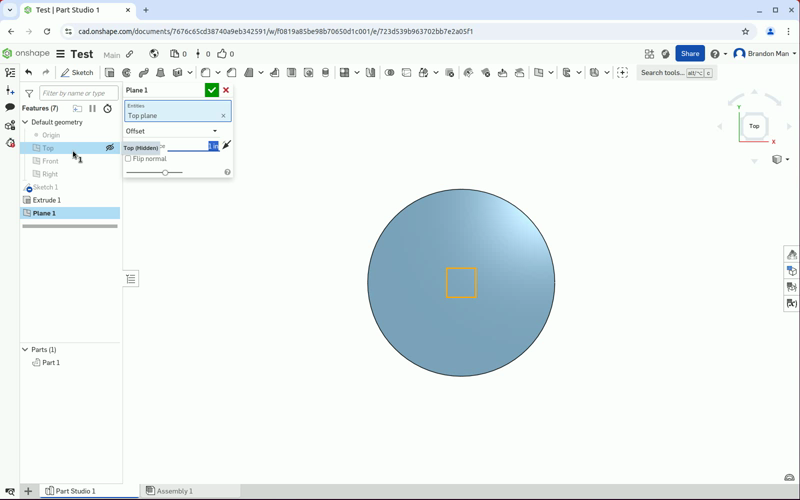
text(2.157)
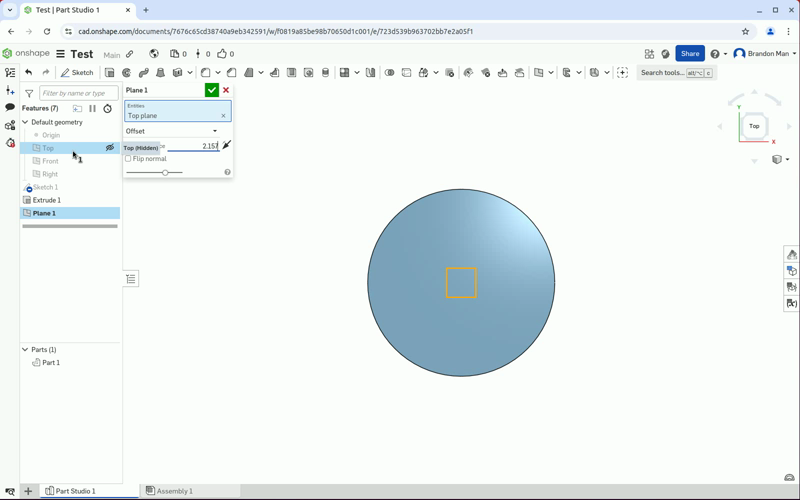
key(enter, 2)
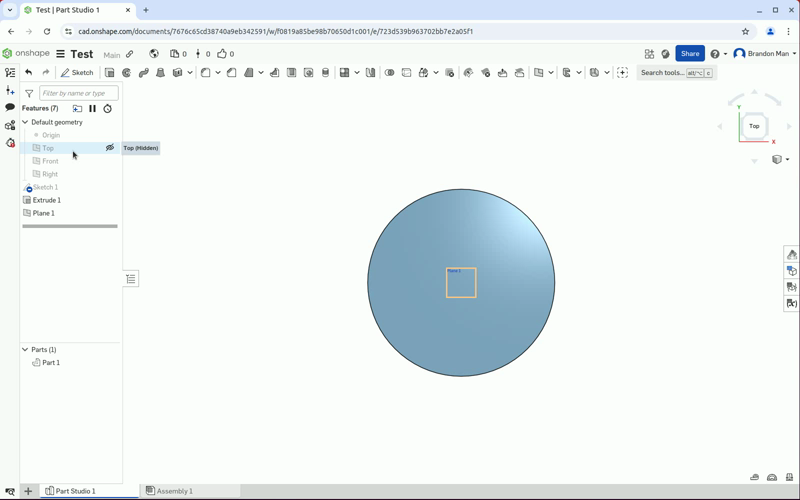
key(shift+s)
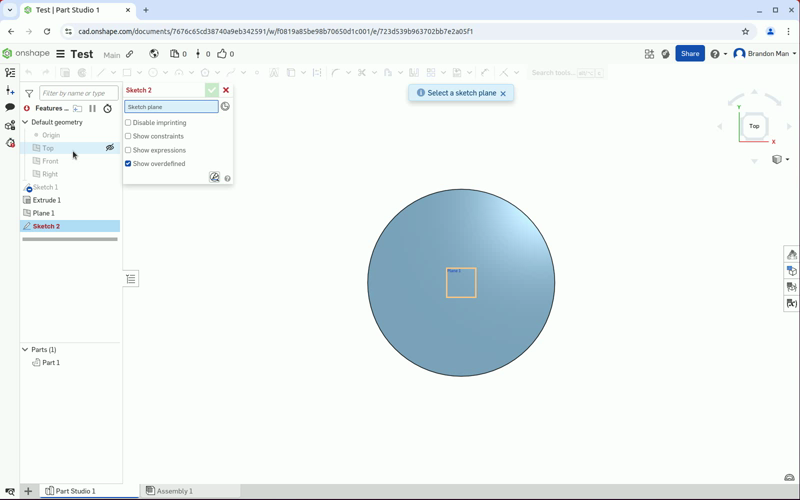
mouse_move(73, 215)
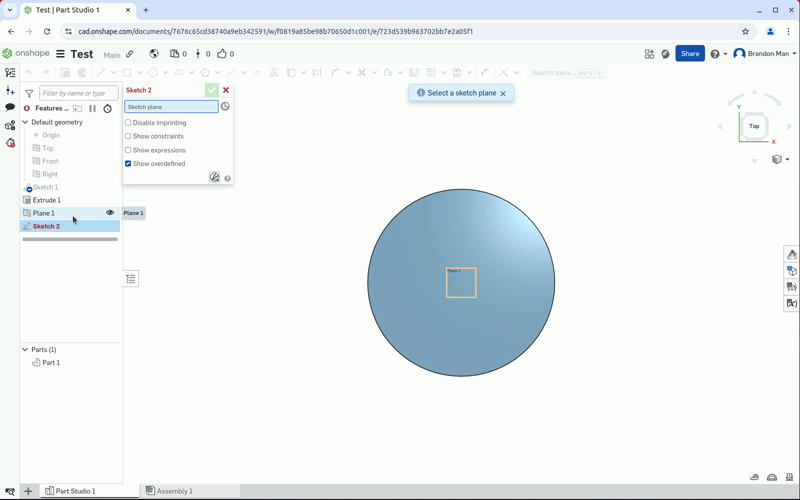
click(73, 215)
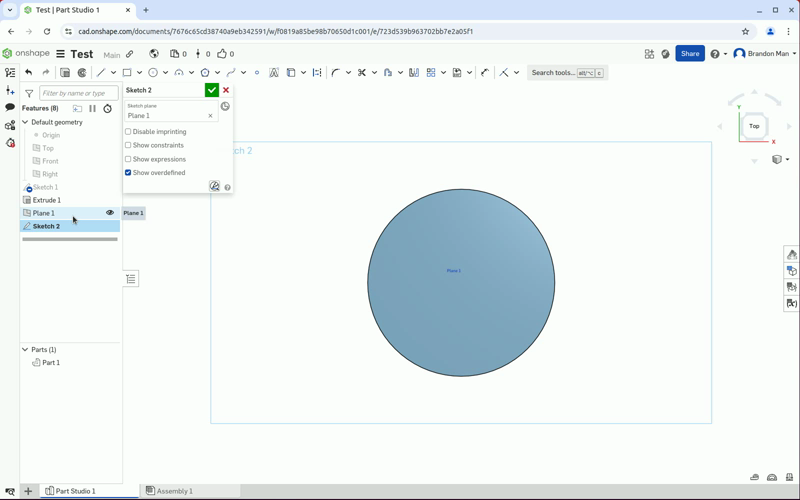
mouse_move(73, 352)
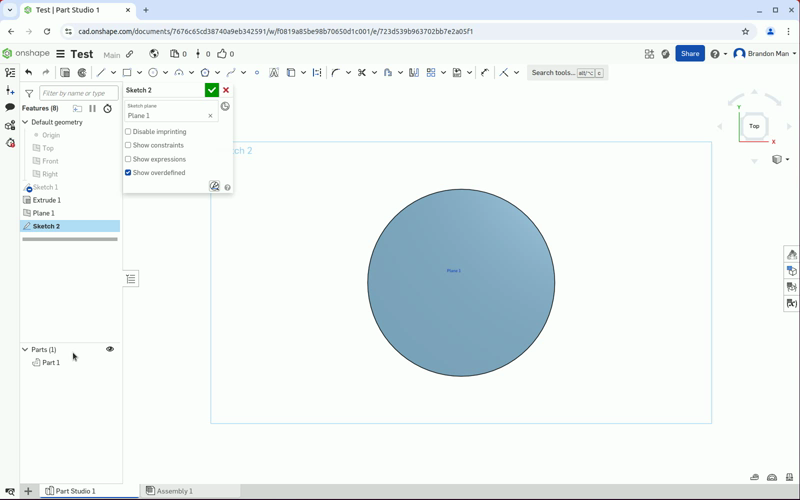
key(y)
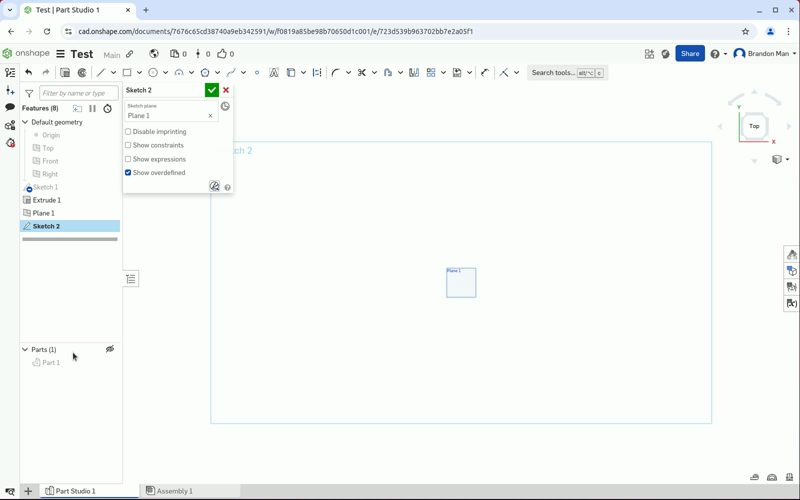
key(c)
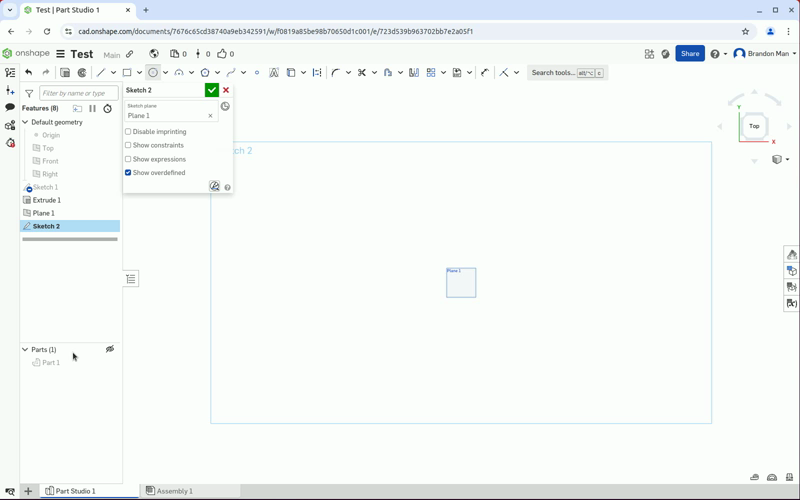
key_down(shift)
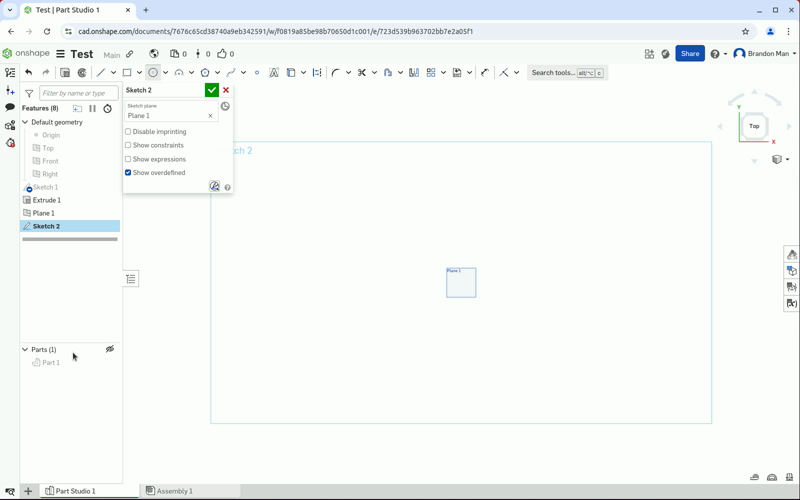
mouse_move(461, 282)
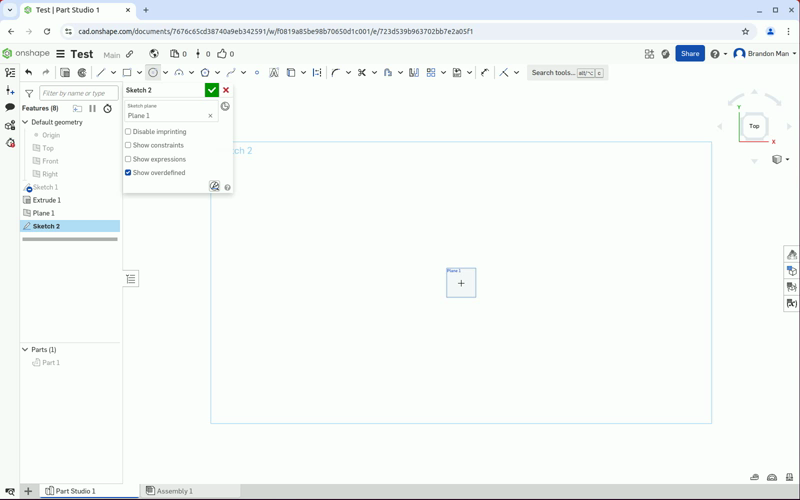
click(461, 282)
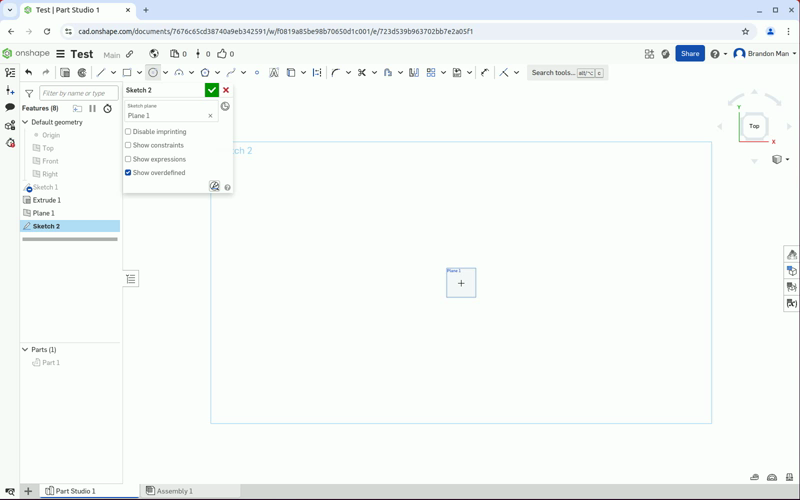
key_up(shift)
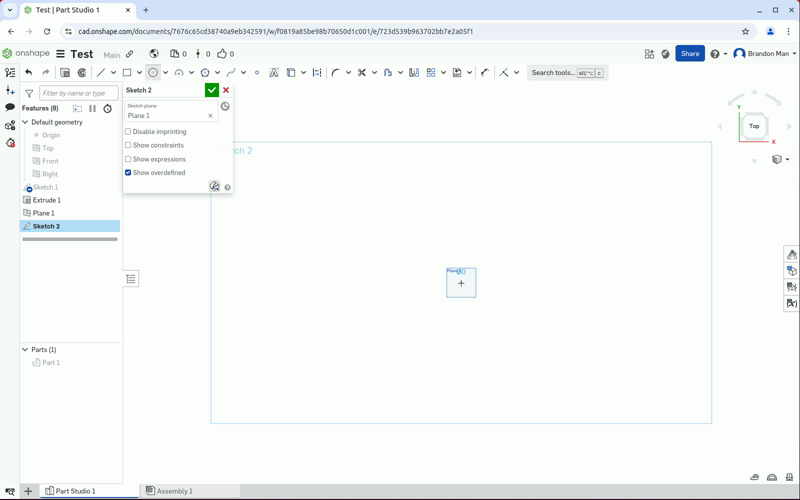
mouse_move(543, 282)
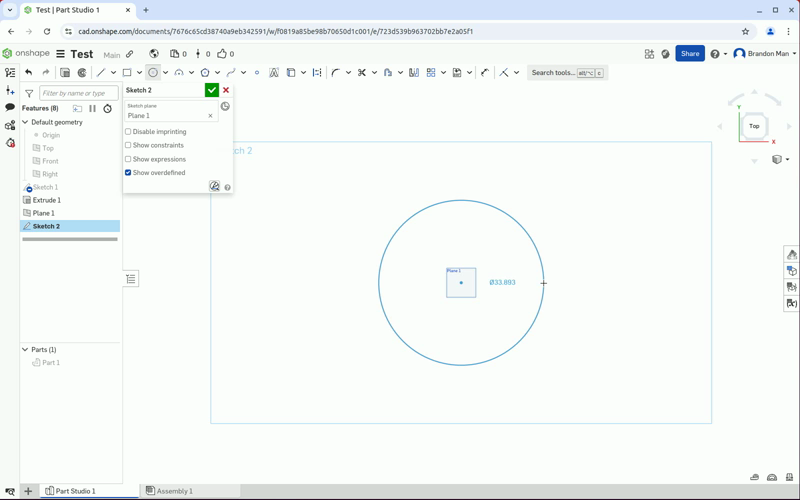
click(543, 282)
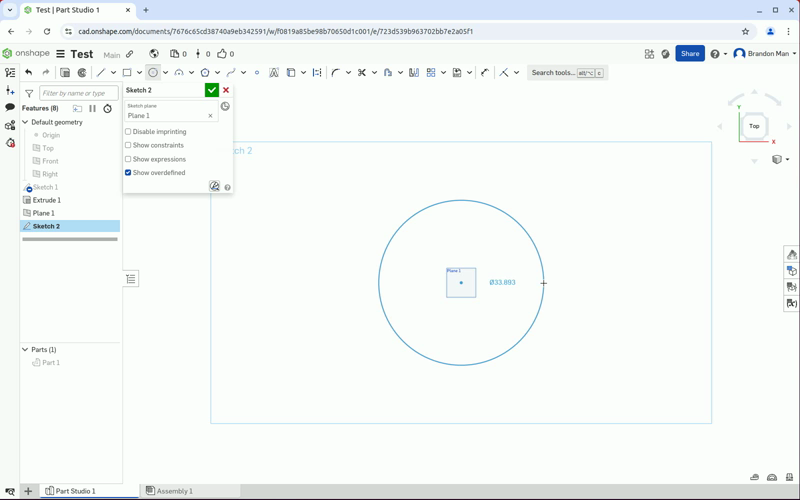
key(esc)
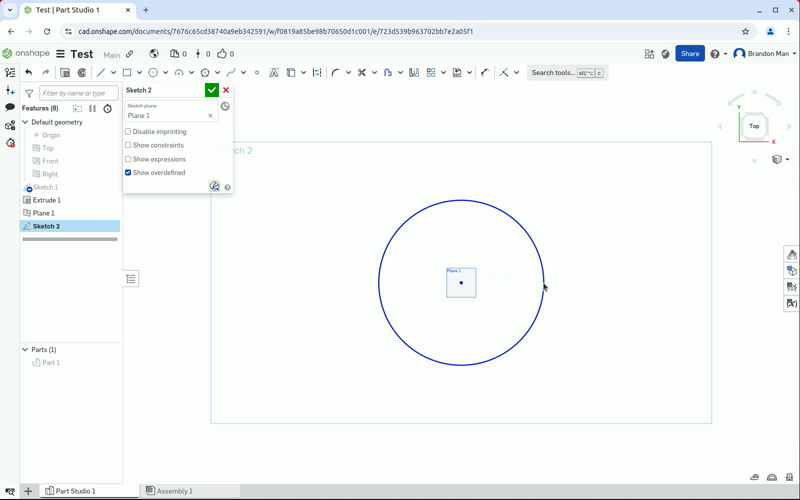
key(l)
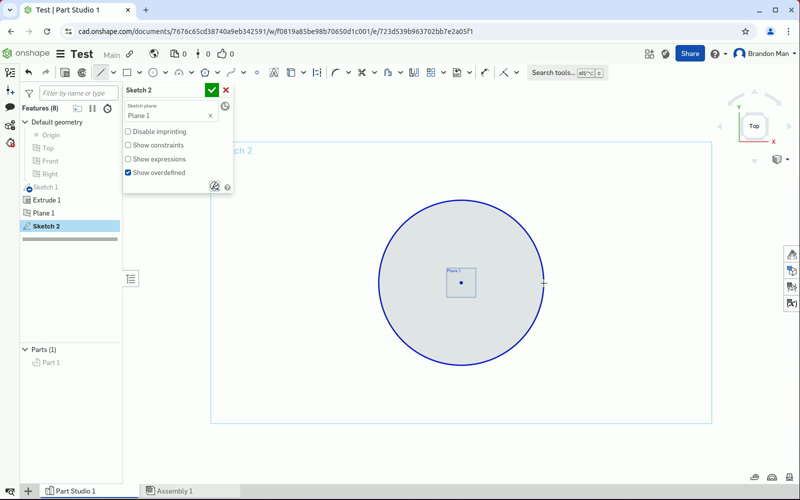
key_down(shift)
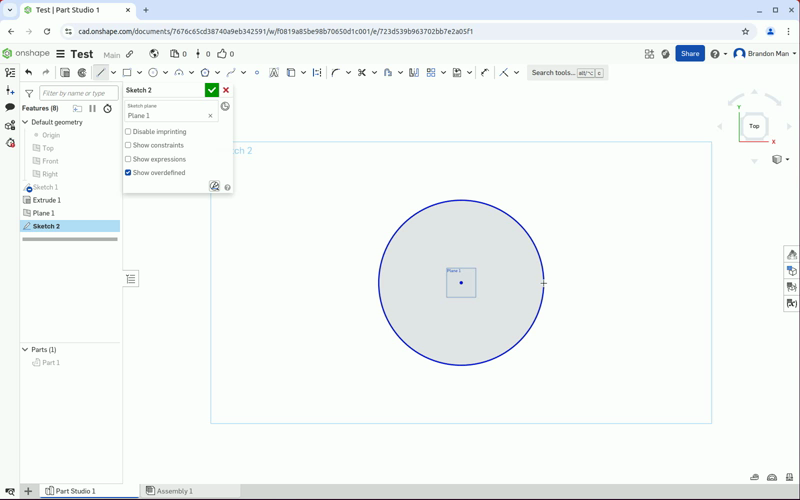
mouse_move(440, 332)
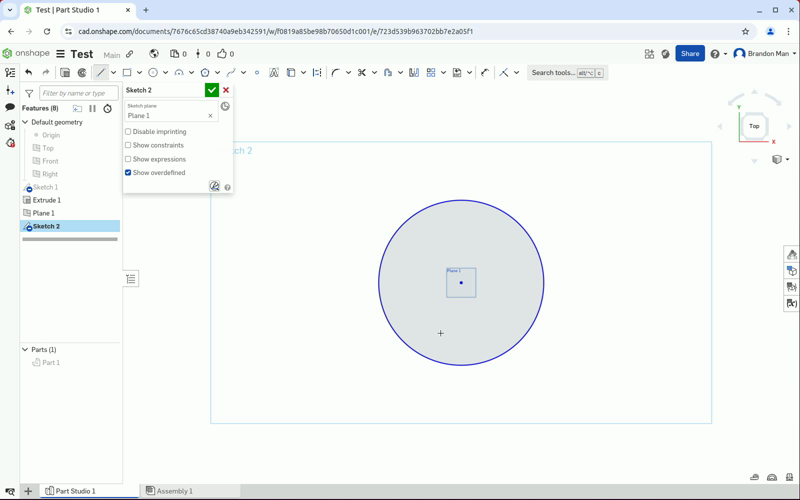
click(440, 332)
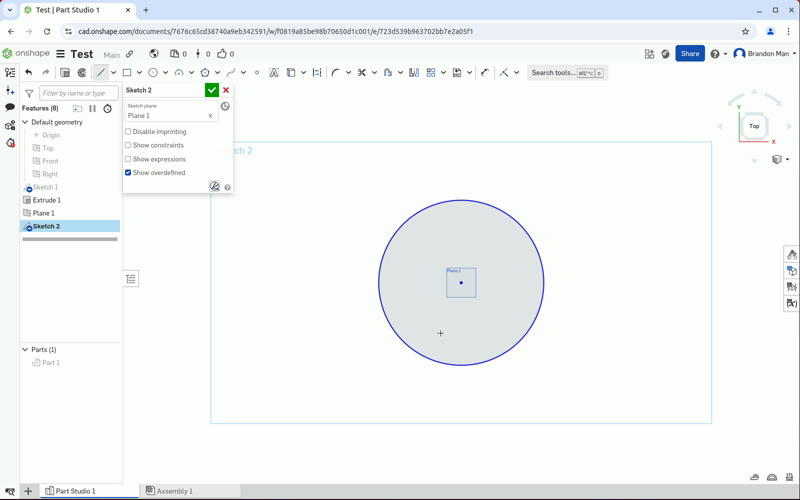
key_up(shift)
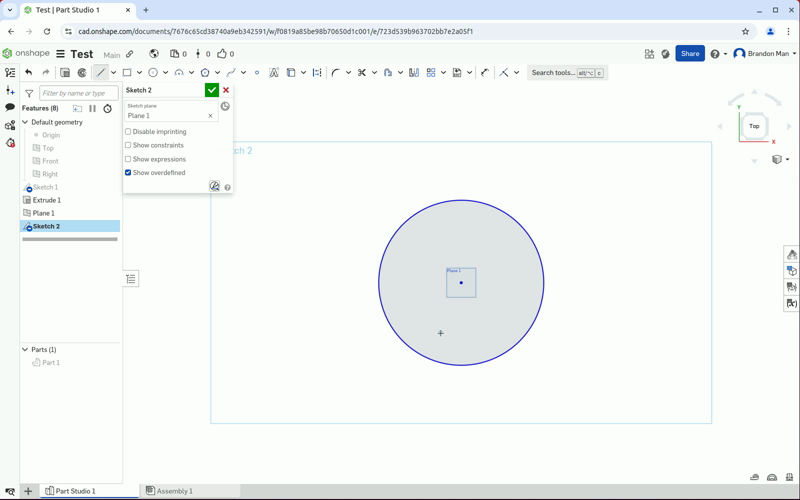
key_down(shift)
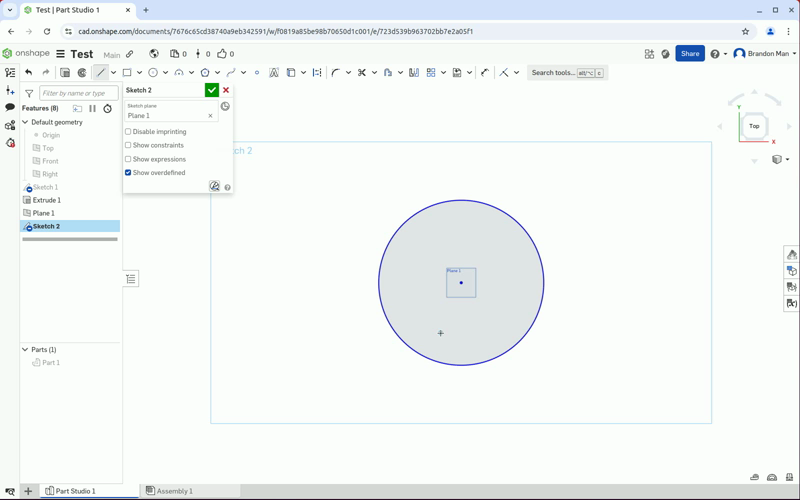
mouse_move(470, 332)
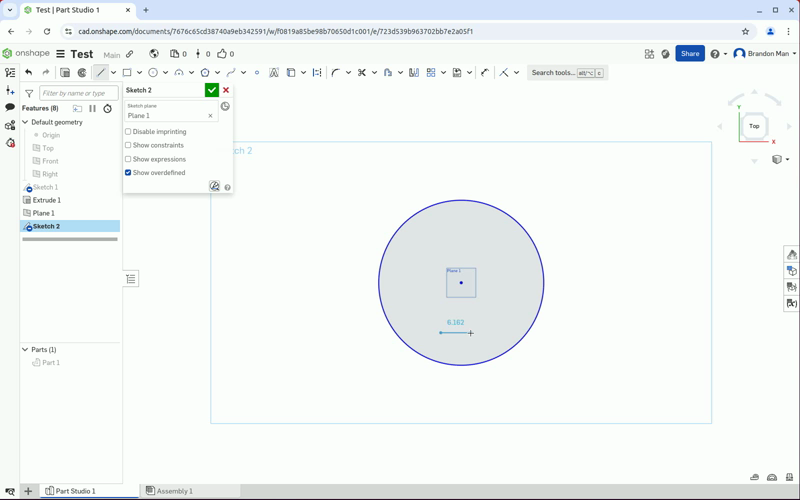
mouse_move(480, 332)
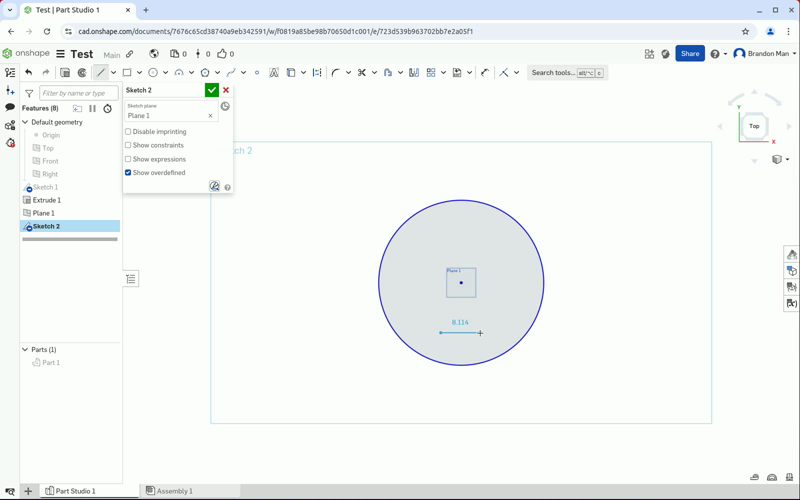
click(480, 332)
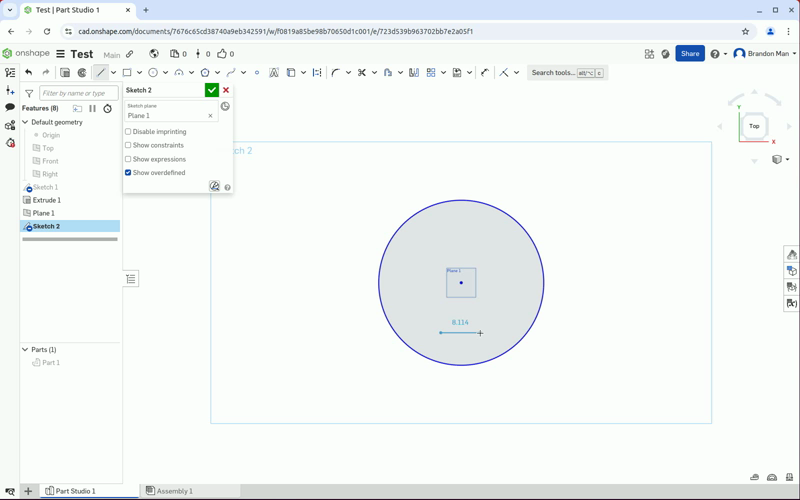
key_up(shift)
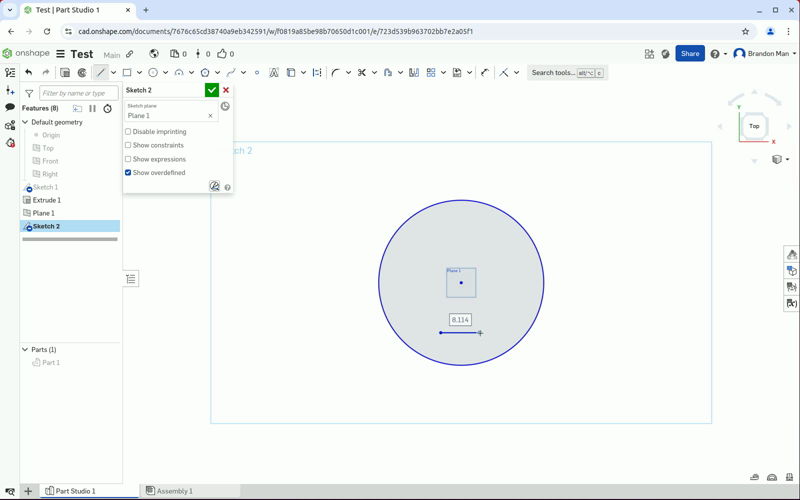
key_down(shift)
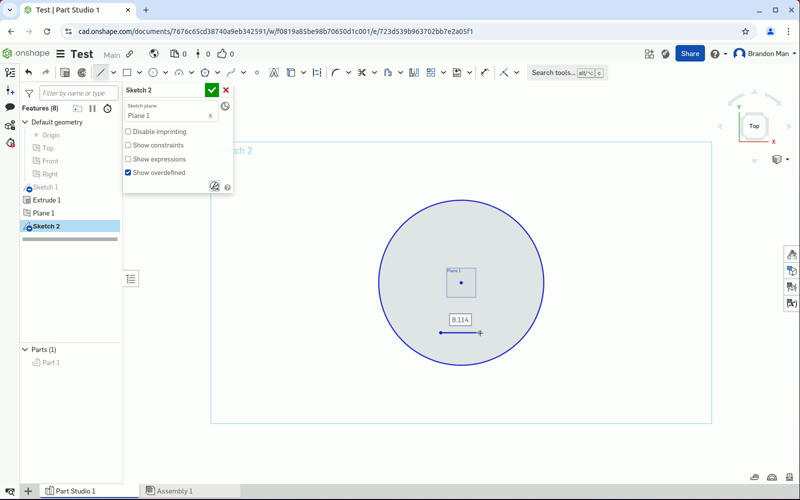
mouse_move(480, 233)
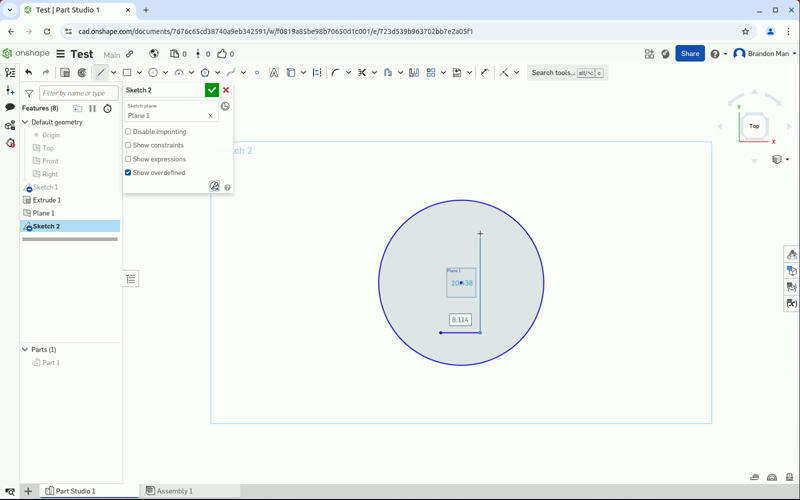
click(480, 233)
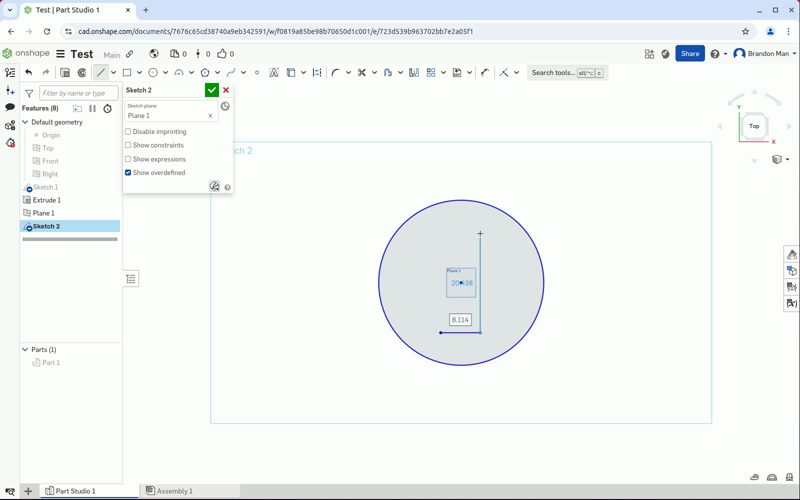
key_up(shift)
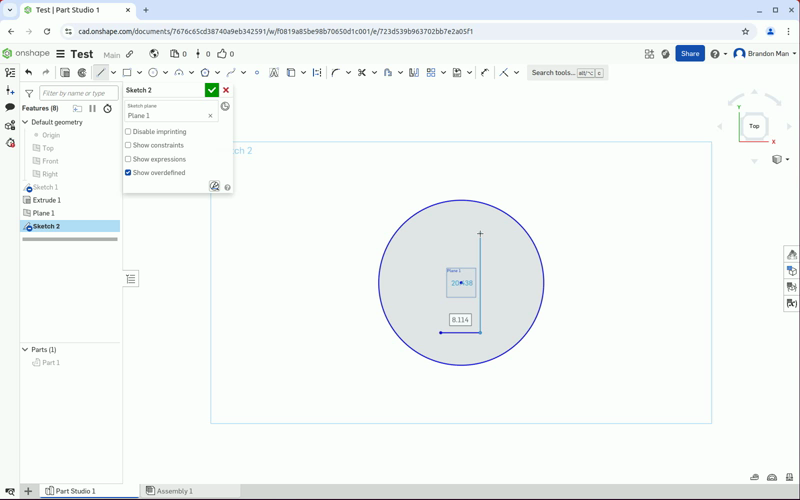
key_down(shift)
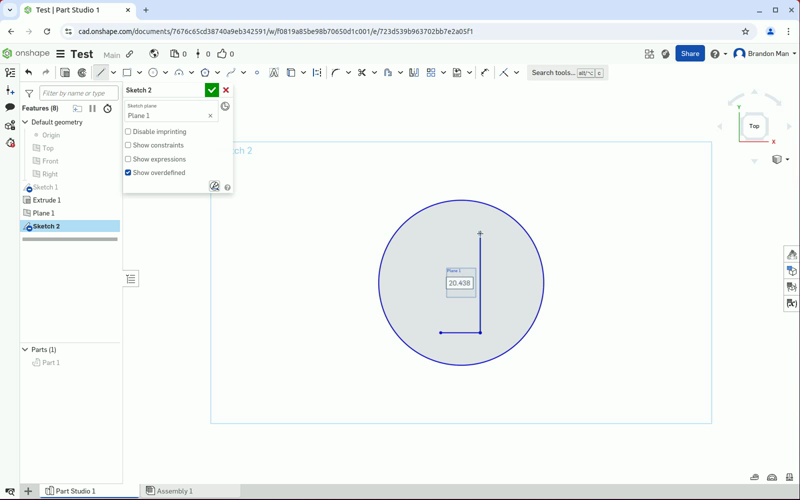
mouse_move(510, 233)
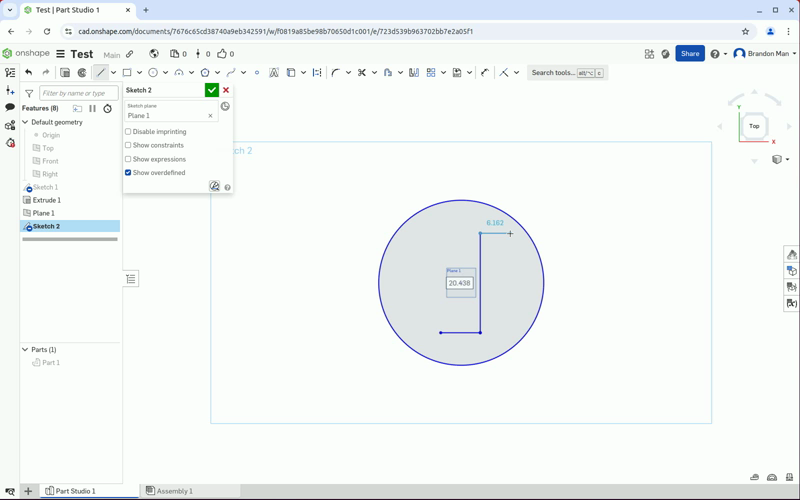
mouse_move(440, 233)
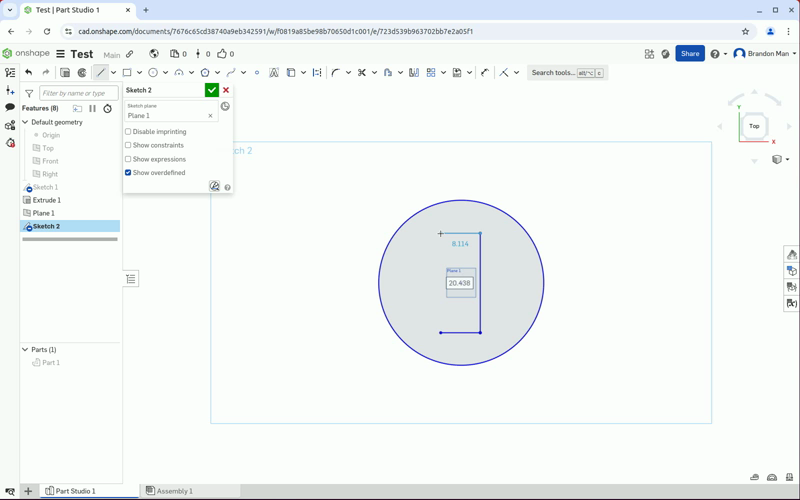
click(440, 233)
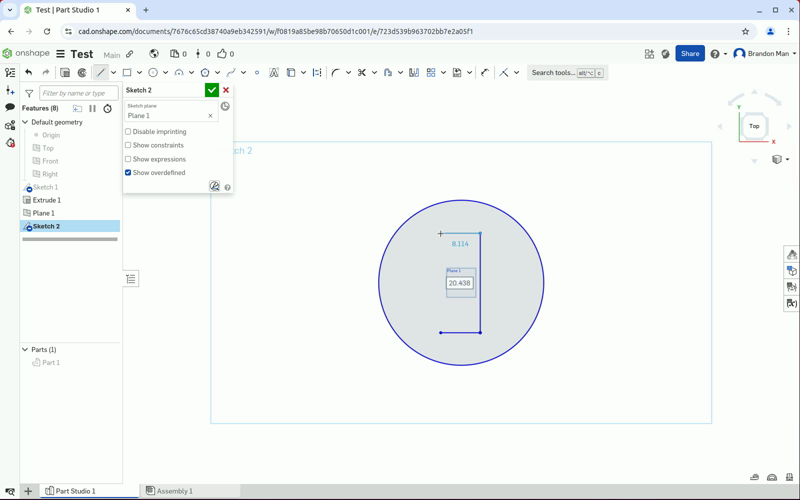
key_up(shift)
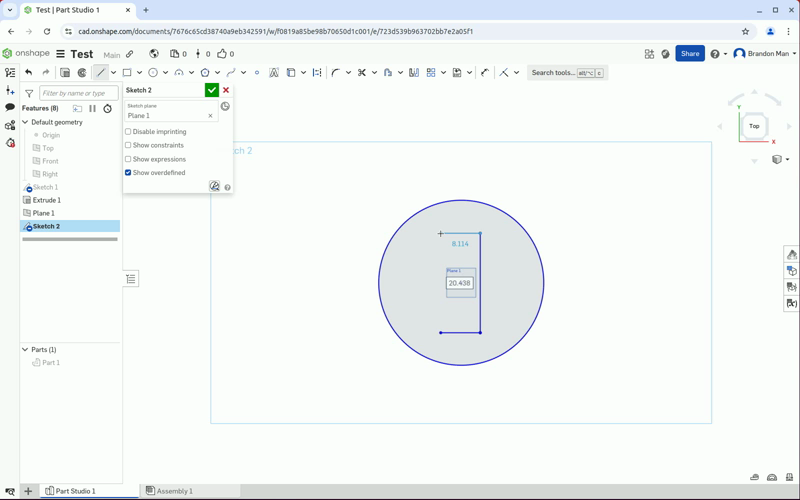
key_down(shift)
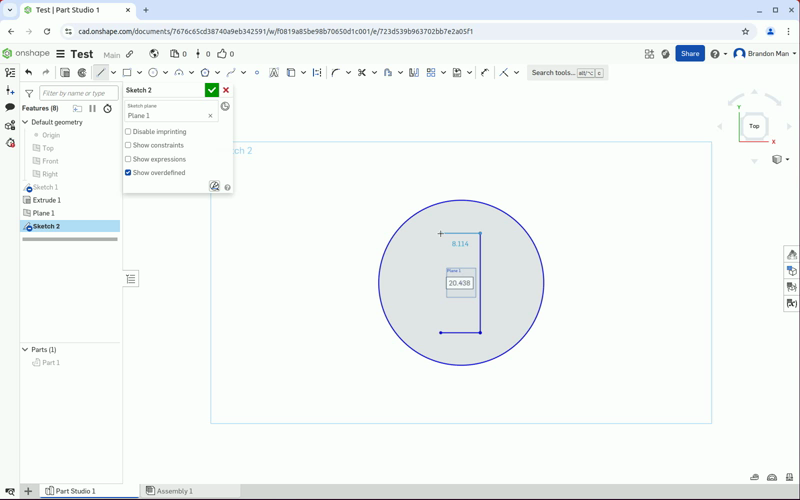
mouse_move(440, 332)
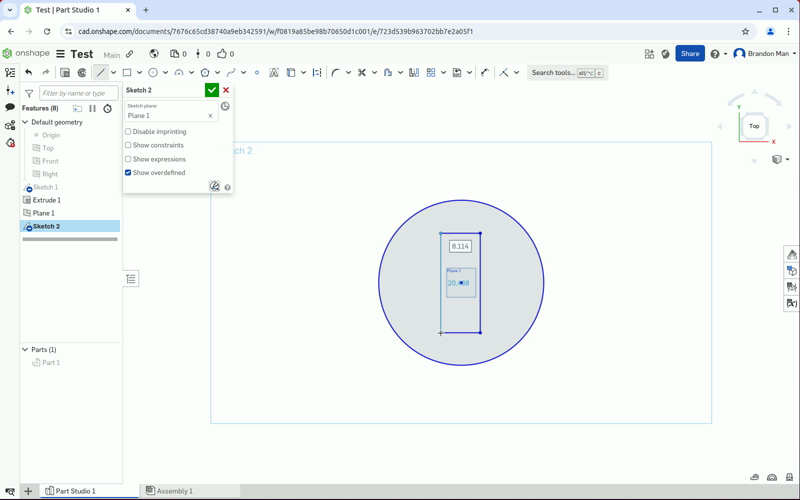
key_up(shift)
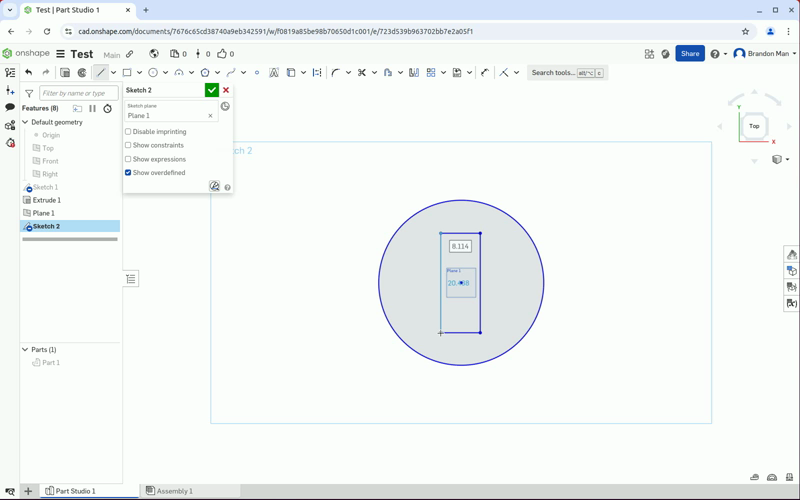
click(440, 332)
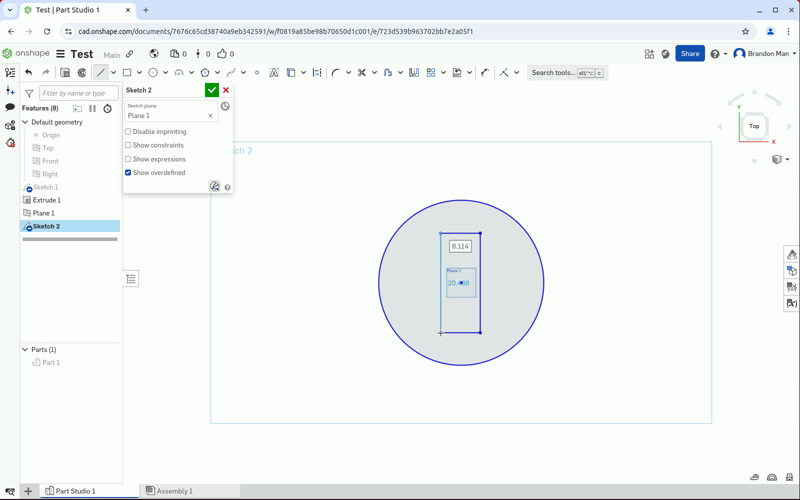
key(esc)
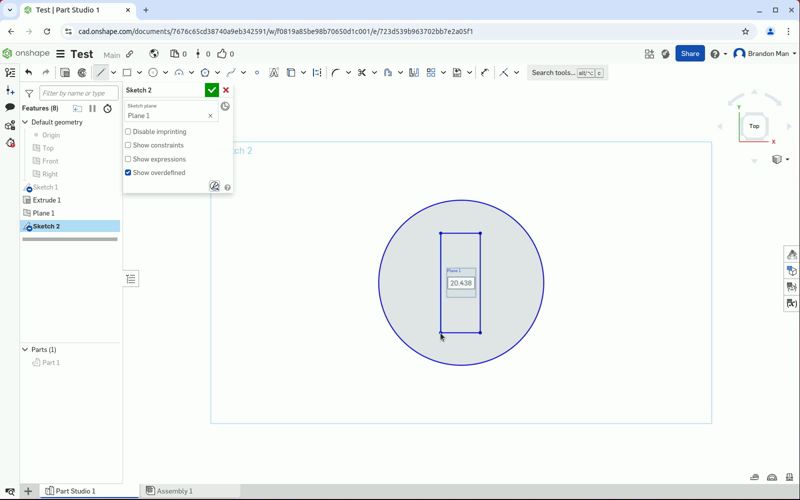
mouse_move(514, 288)
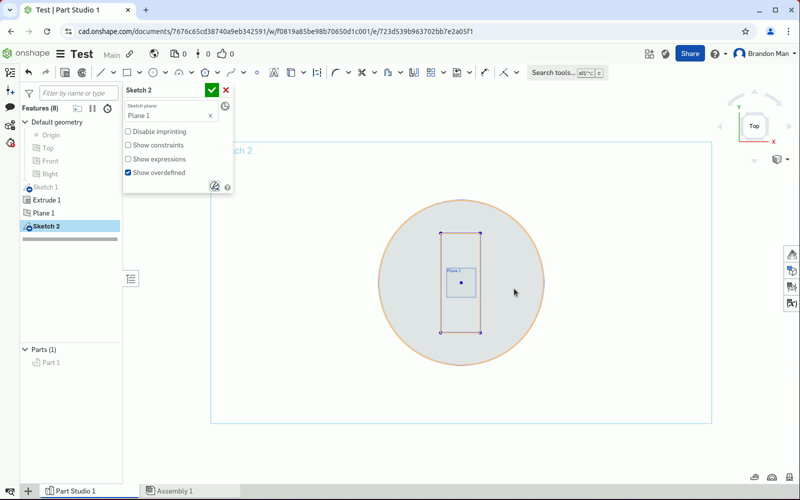
click(514, 288)
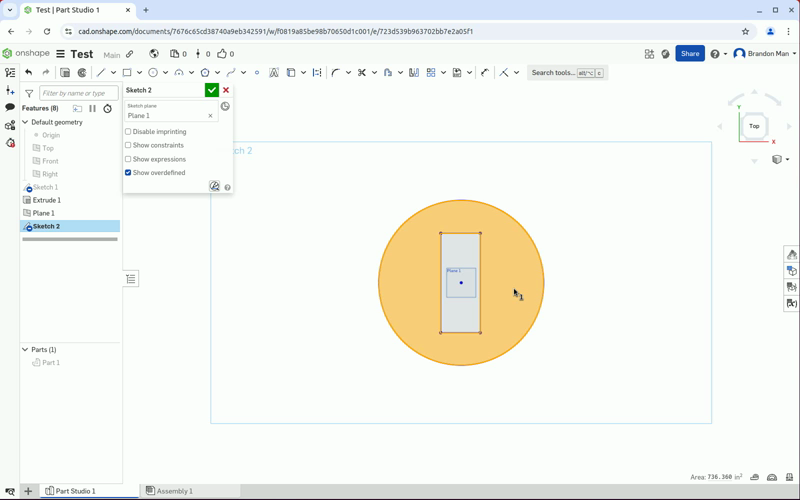
mouse_move(73, 352)
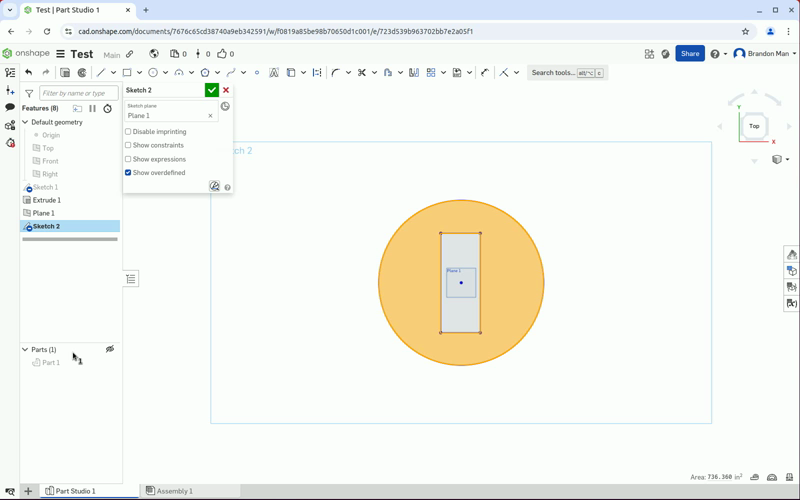
key(shift+y)
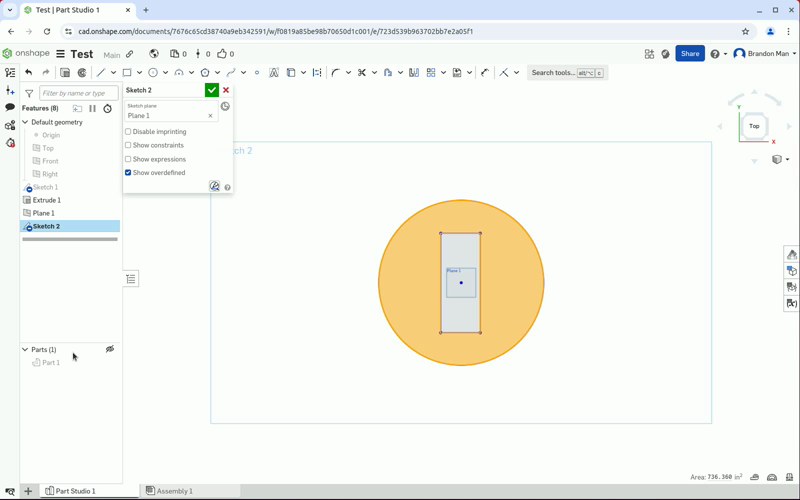
key(shift+e)
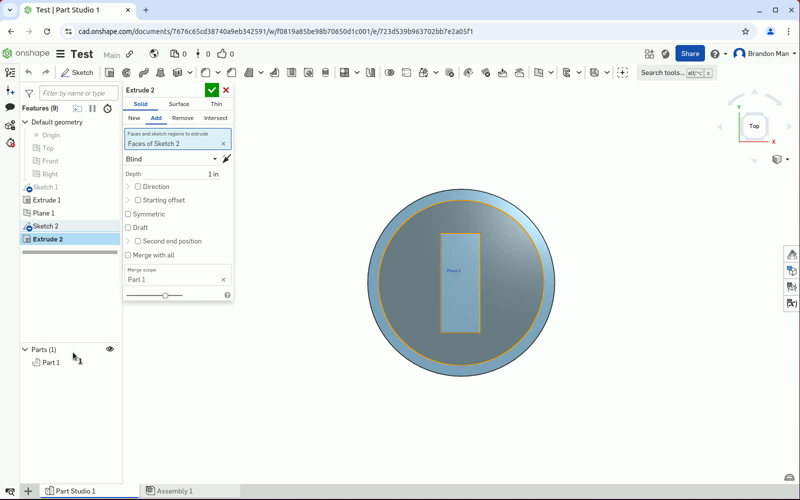
mouse_move(143, 106)
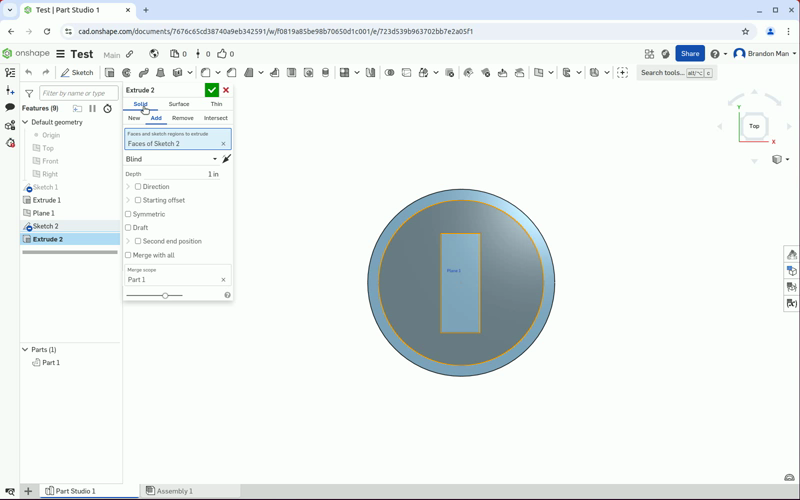
click(143, 106)
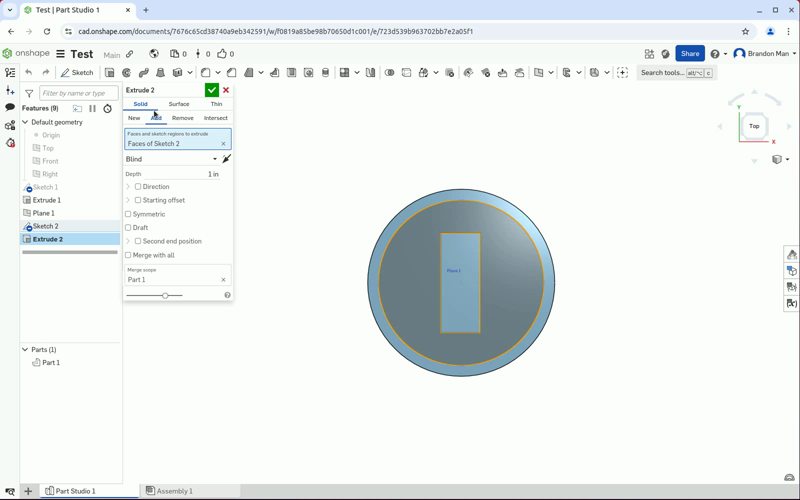
mouse_move(186, 120)
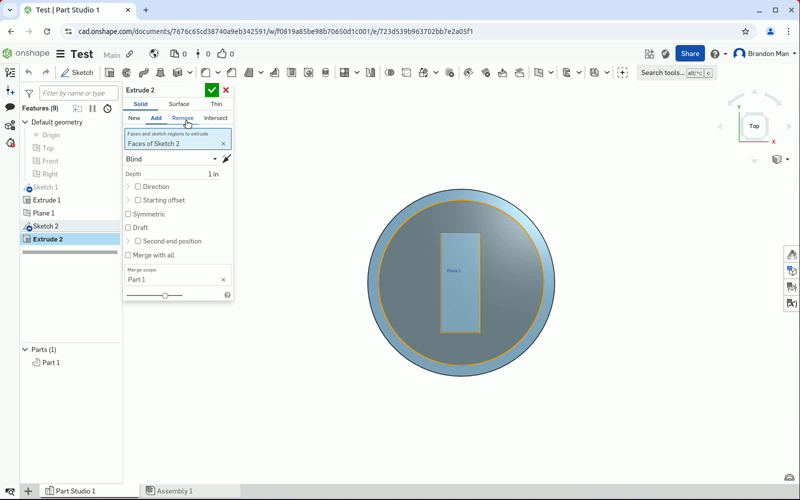
click(186, 120)
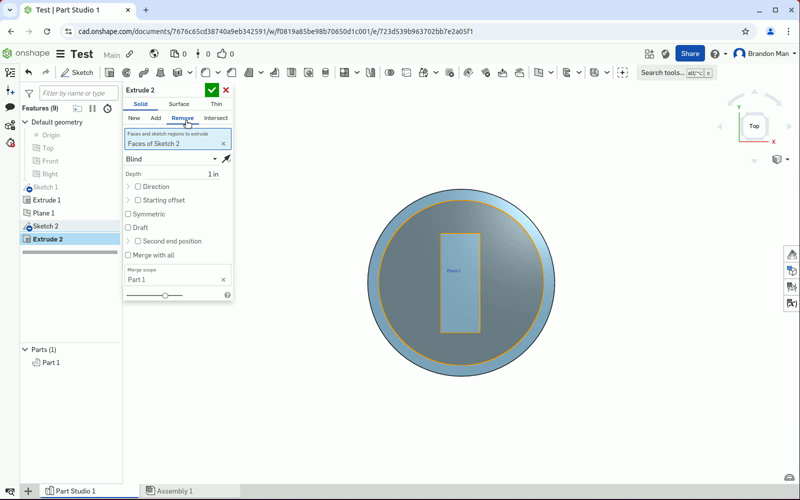
key(tab, 4)
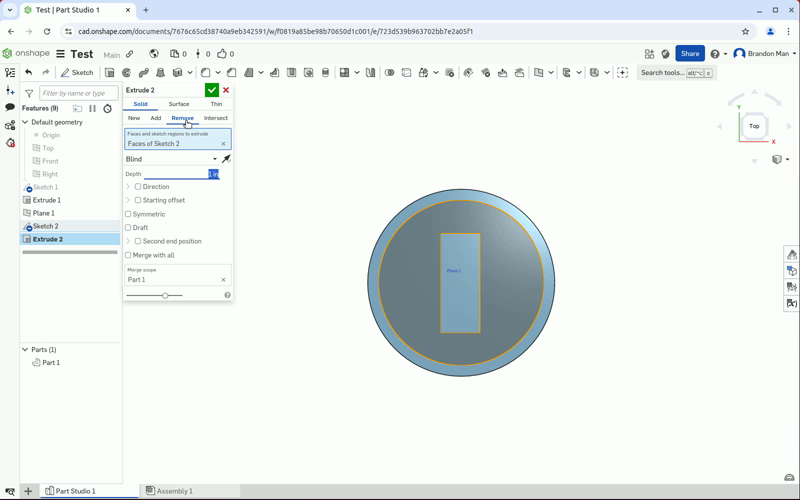
text(1.685)
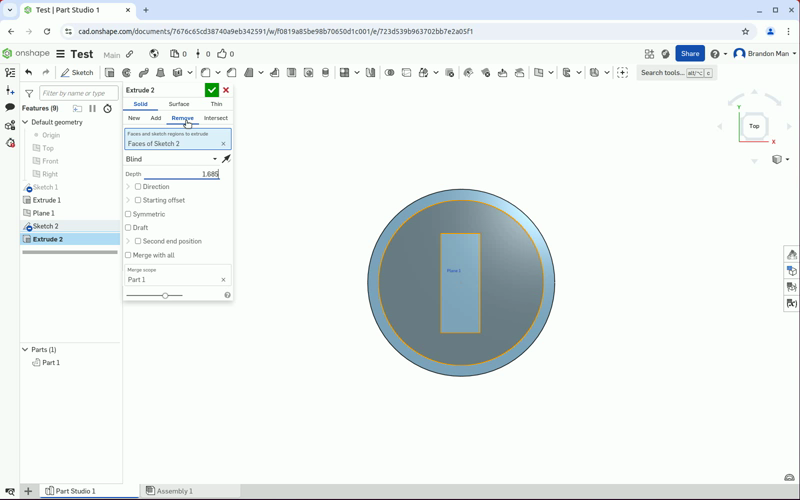
key(tab, 6)
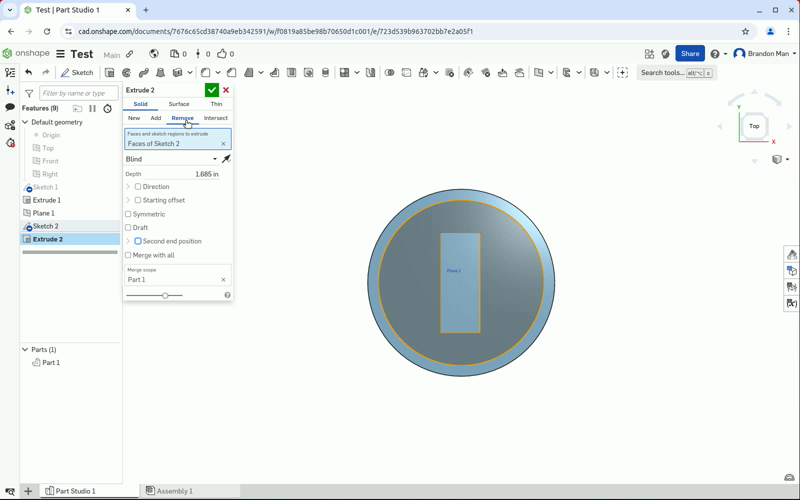
key(space)
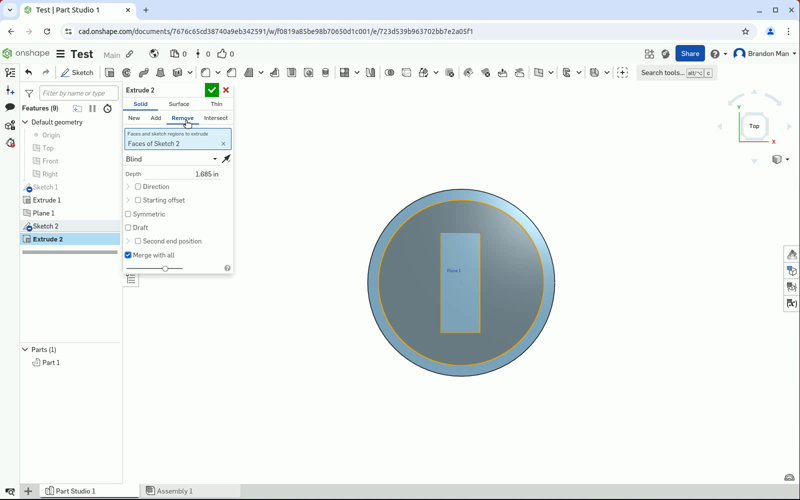
key(enter)
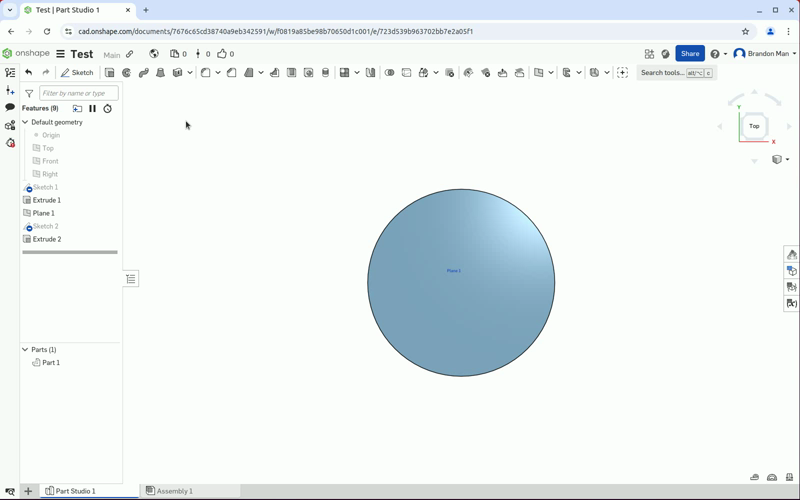
key(shift+h)
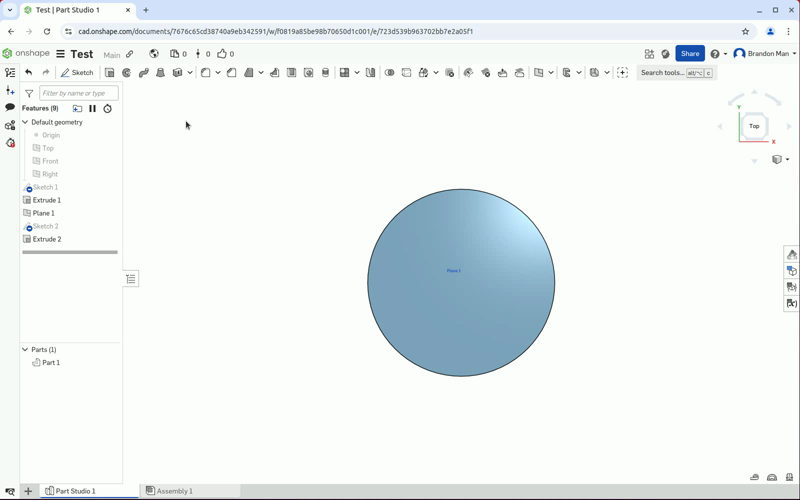
key(shift+h)
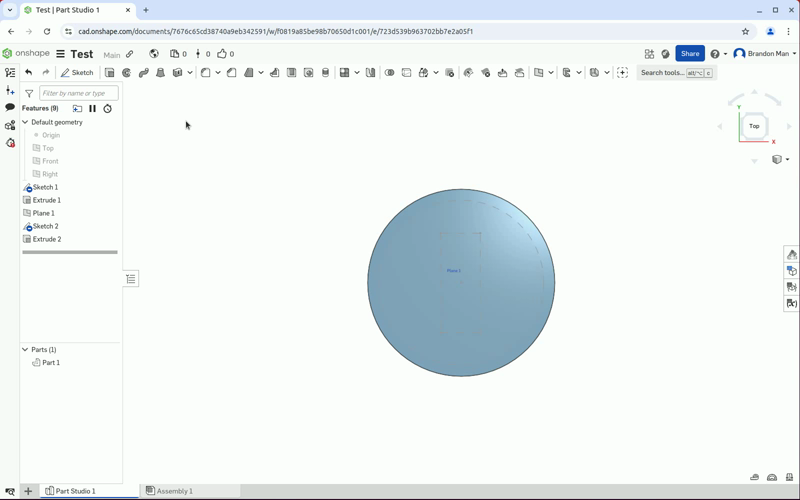
key(shift+7)
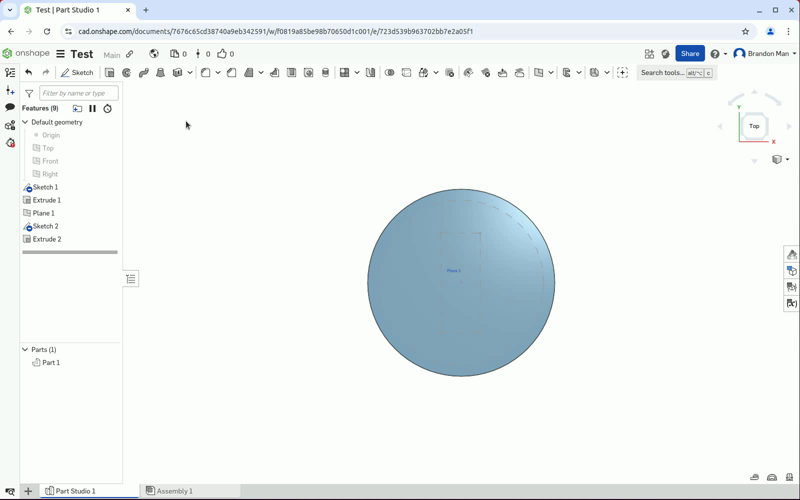
key(up, 3)
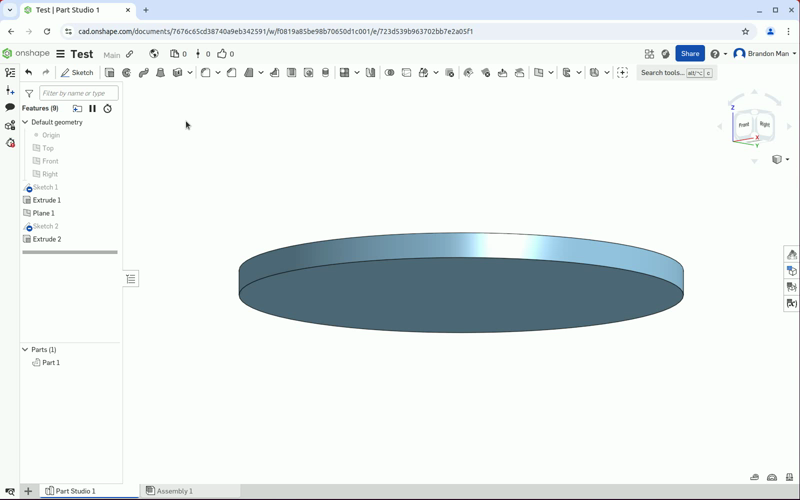
key(left, 3)
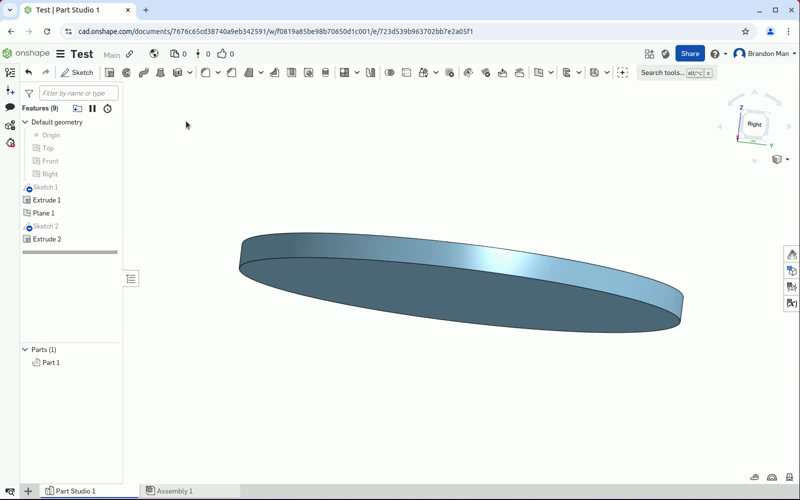
key(right, 3)
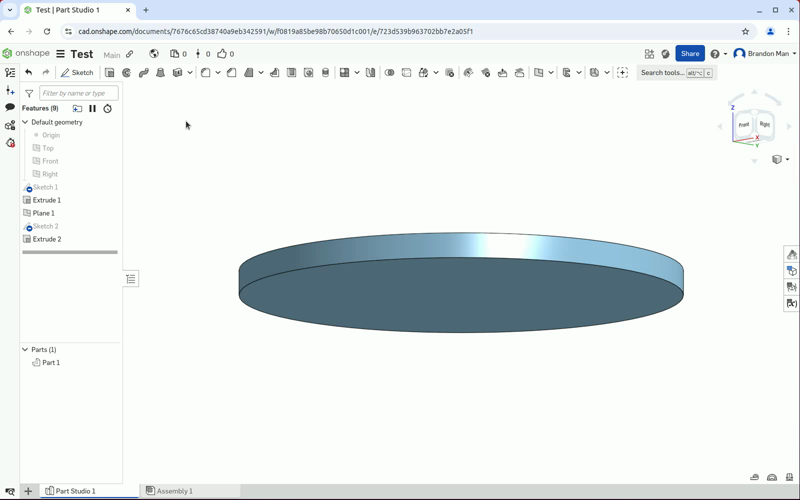
key(down, 3)
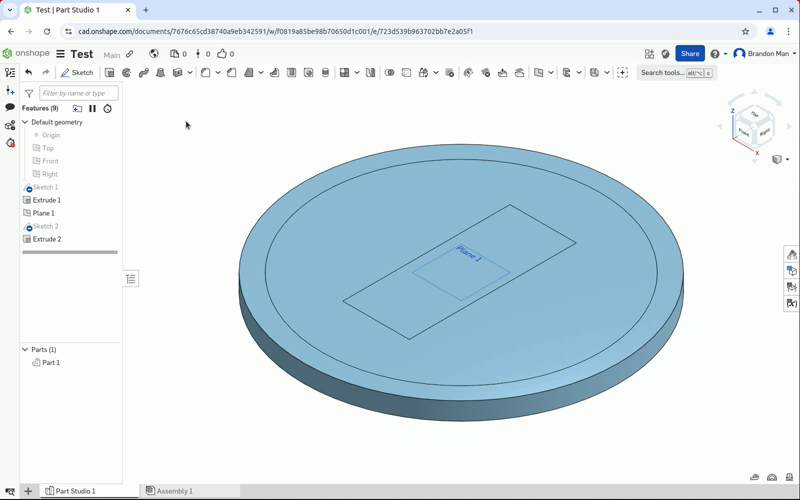
mouse_move(73, 189)
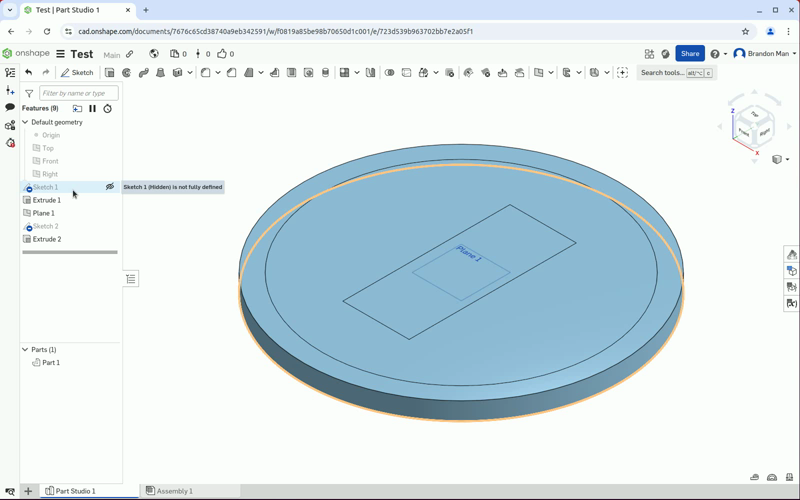
click(73, 189)